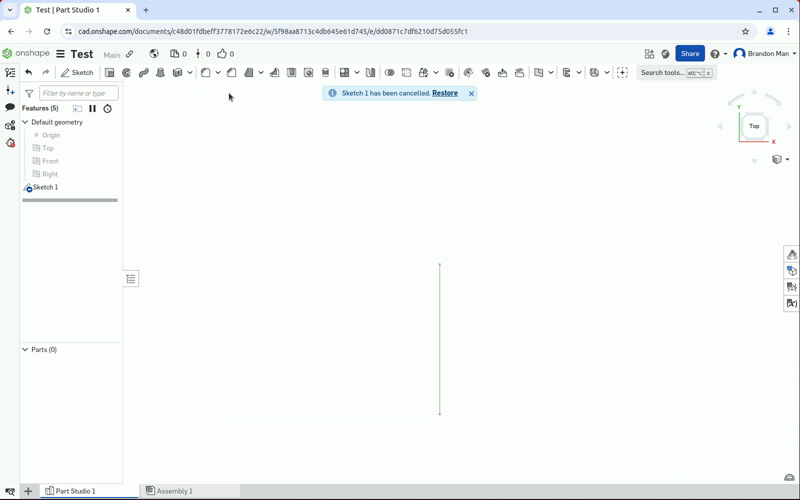
key(shift+h)
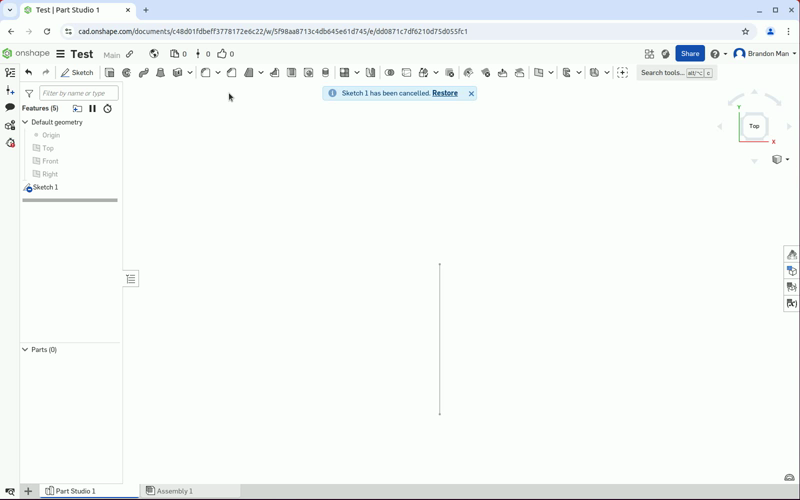
key(shift+s)
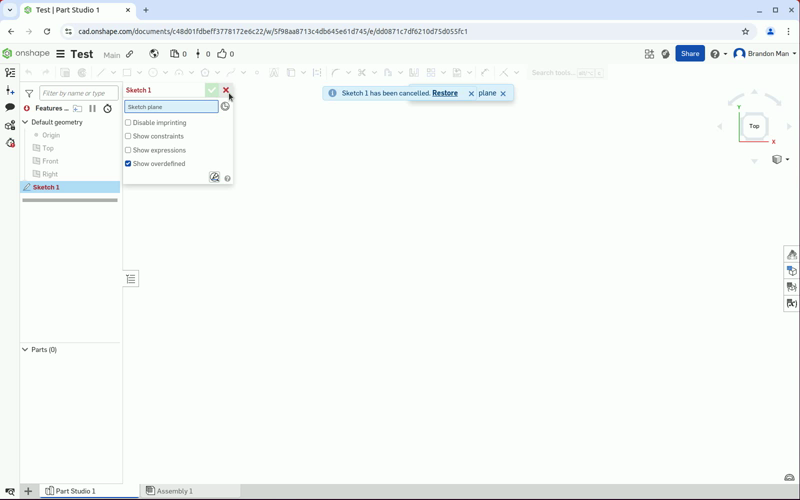
mouse_move(73, 150)
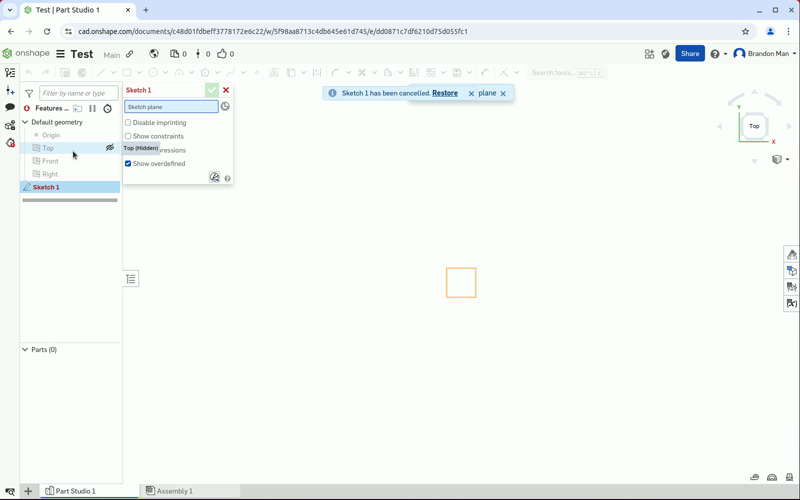
click(73, 150)
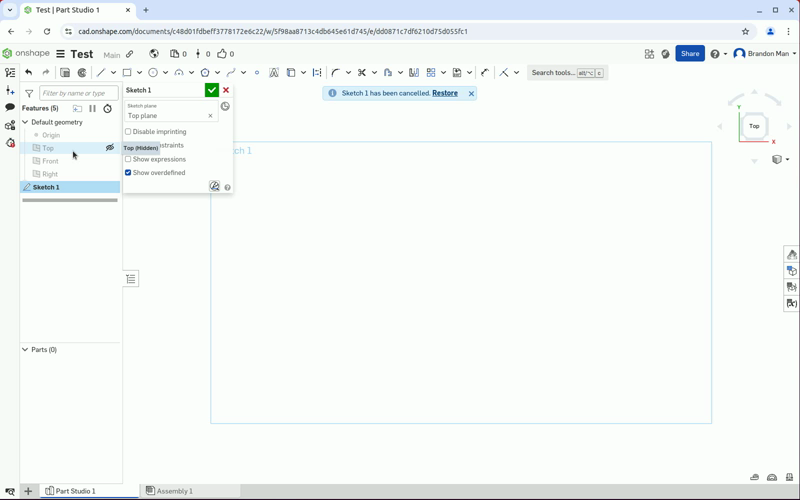
mouse_move(73, 352)
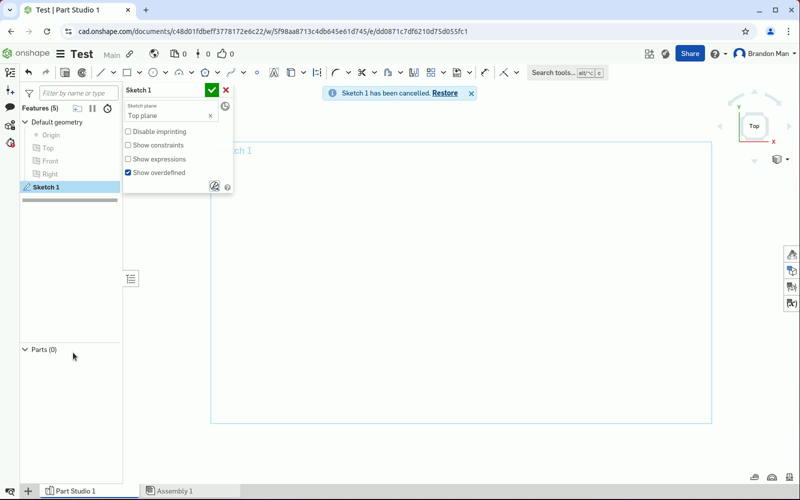
key(y)
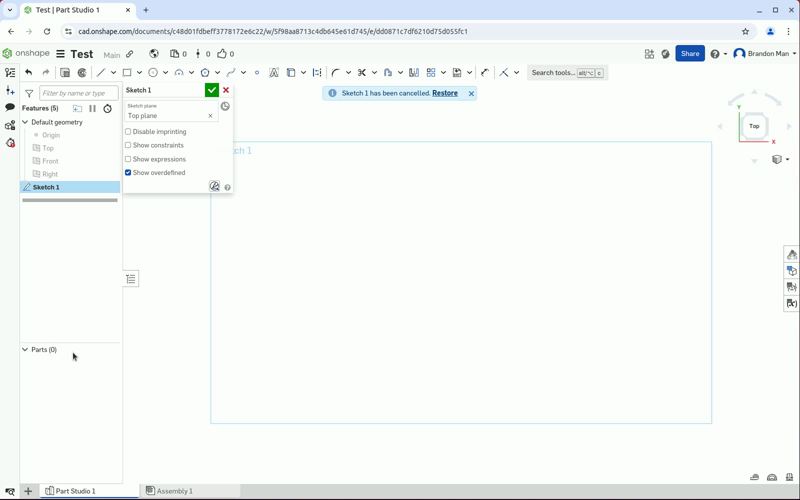
key(l)
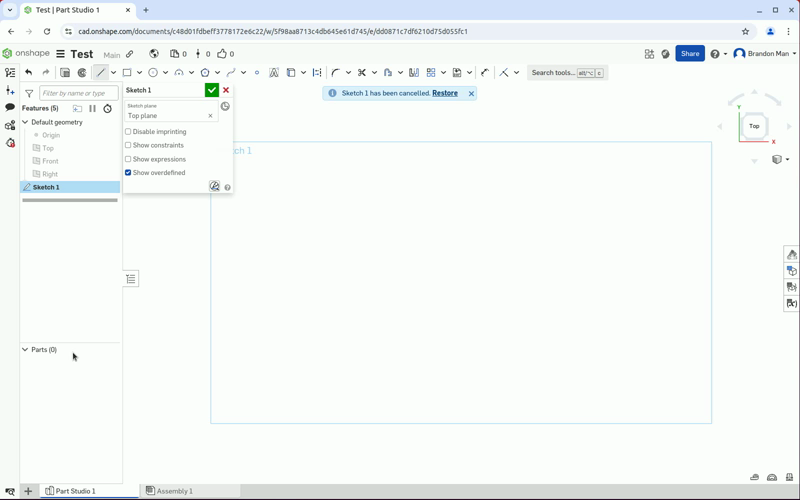
key_down(shift)
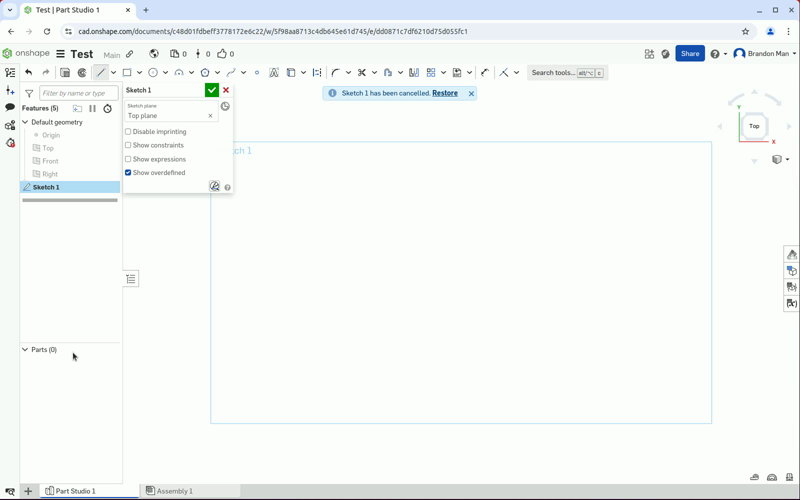
mouse_move(460, 282)
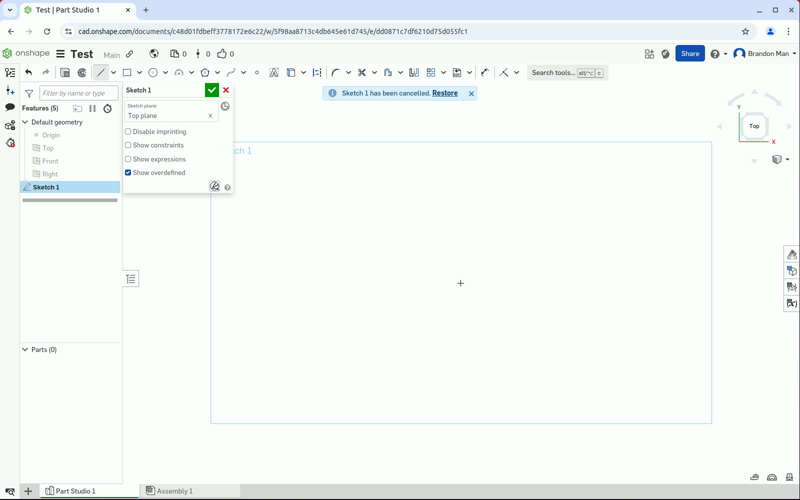
click(460, 282)
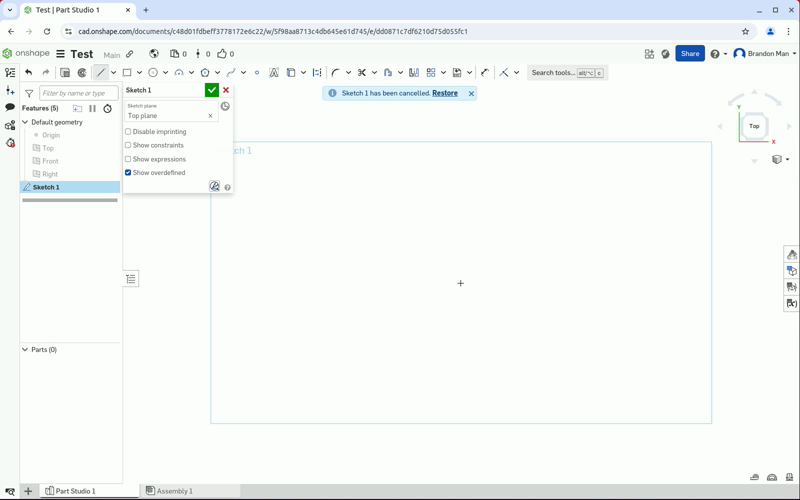
key_up(shift)
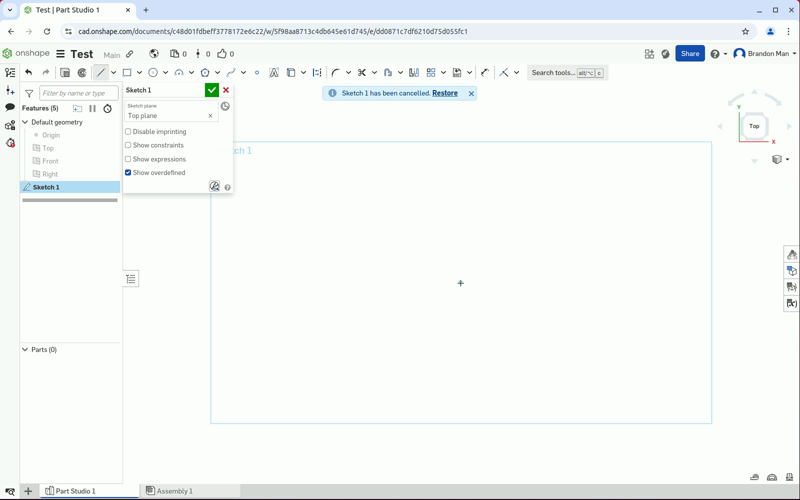
key_down(shift)
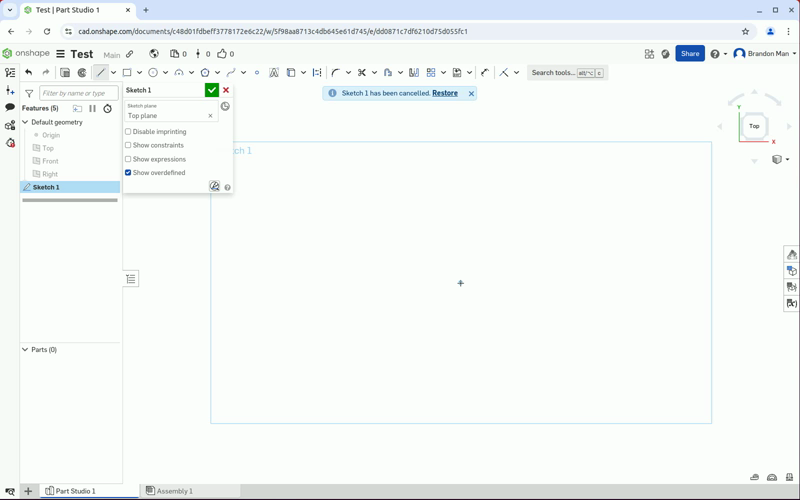
mouse_move(535, 282)
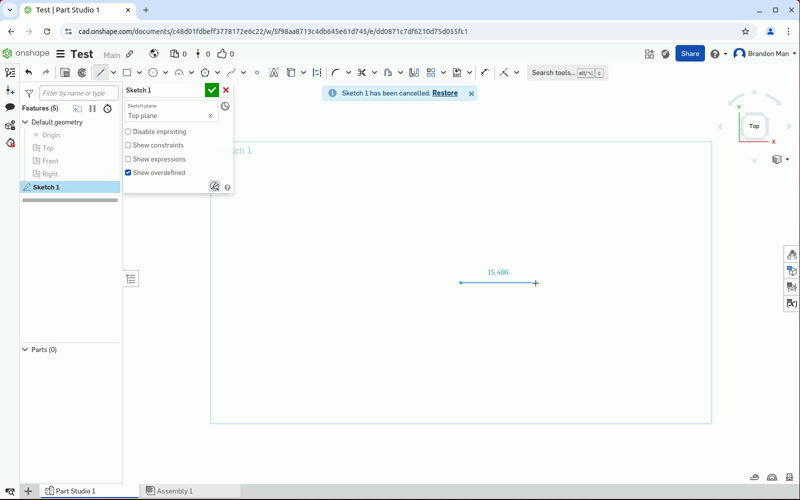
click(535, 282)
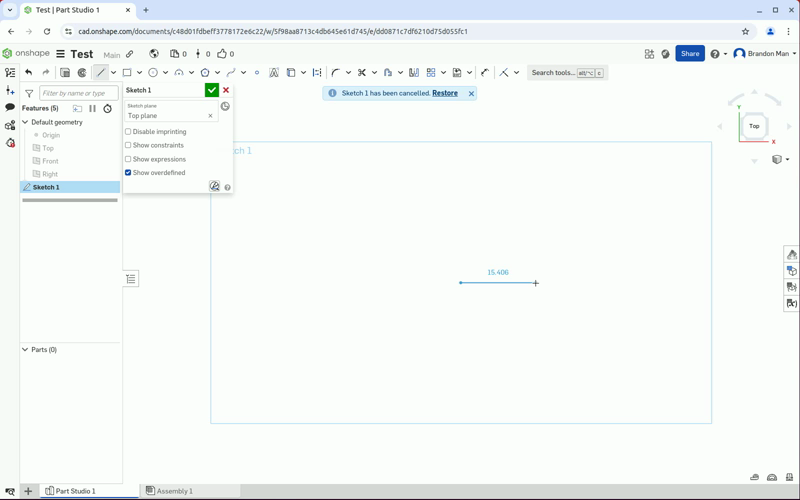
key_up(shift)
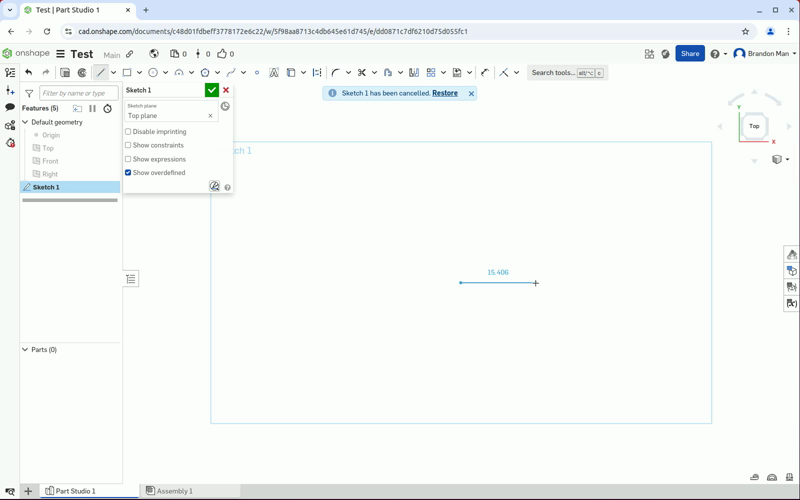
key_down(shift)
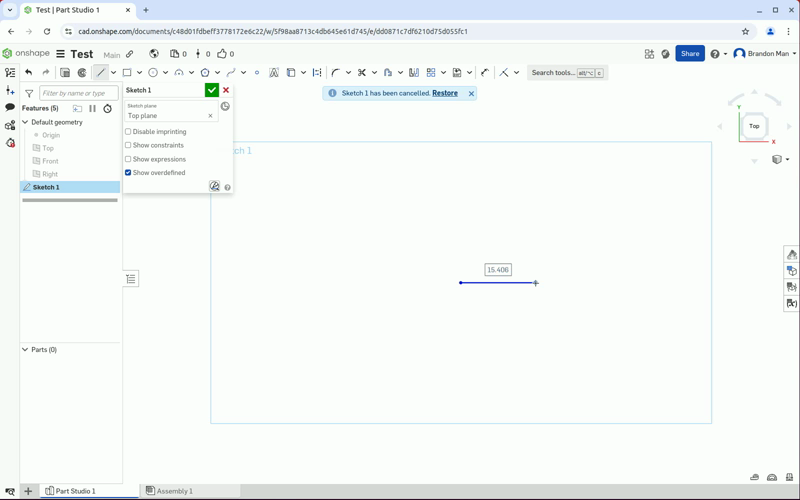
mouse_move(535, 170)
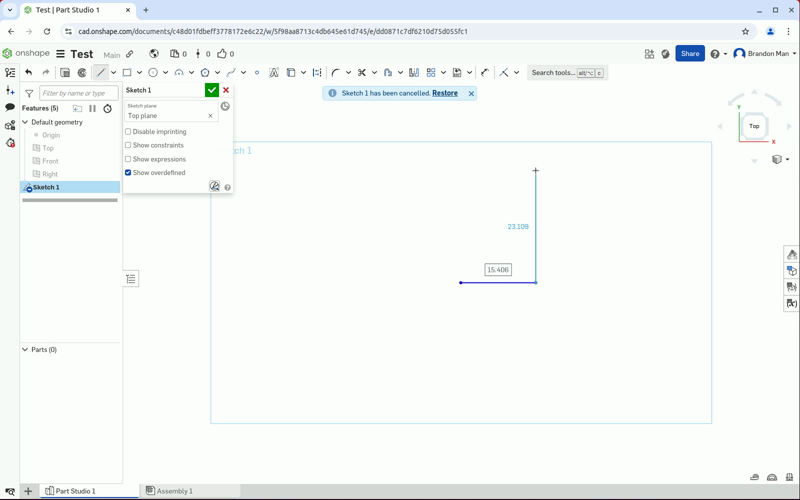
click(535, 170)
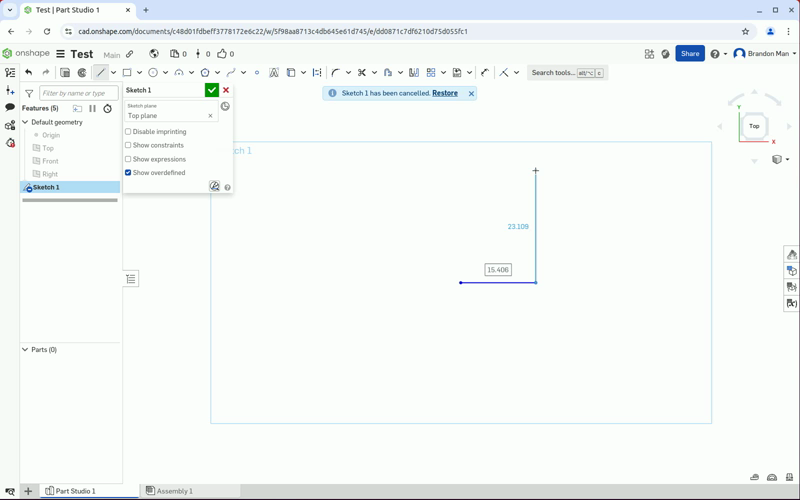
key_up(shift)
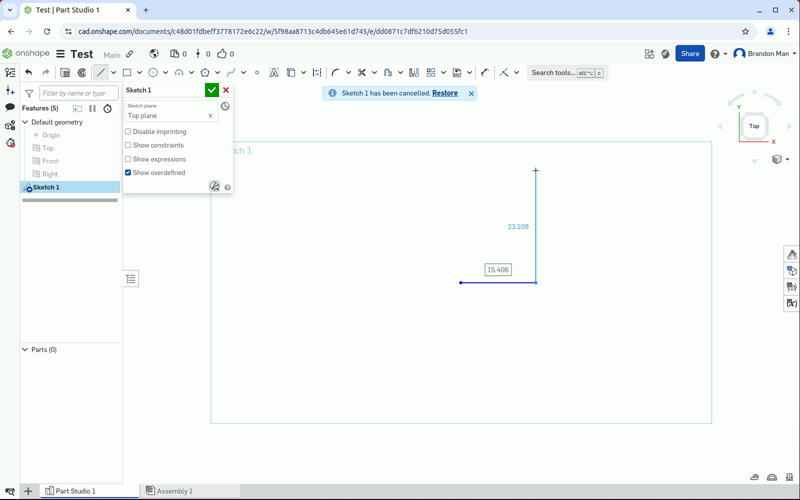
key_down(shift)
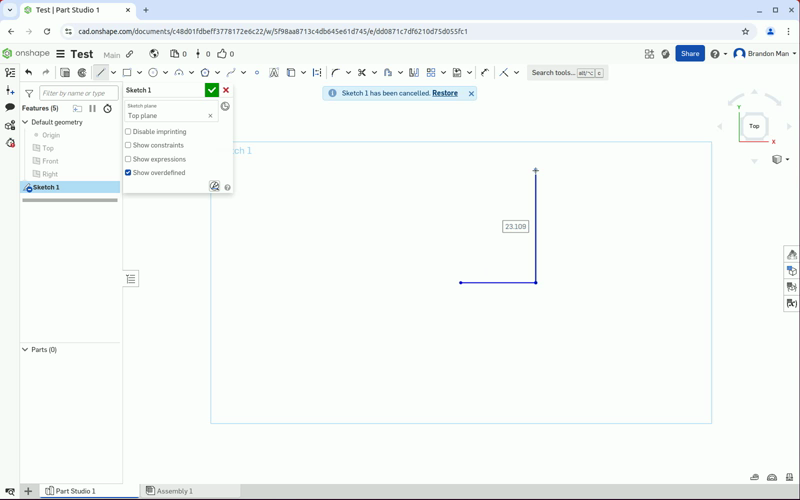
mouse_move(460, 170)
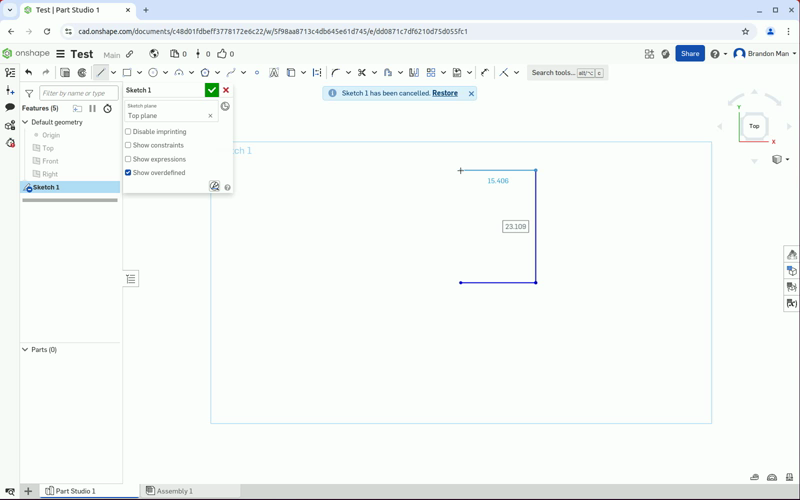
click(460, 170)
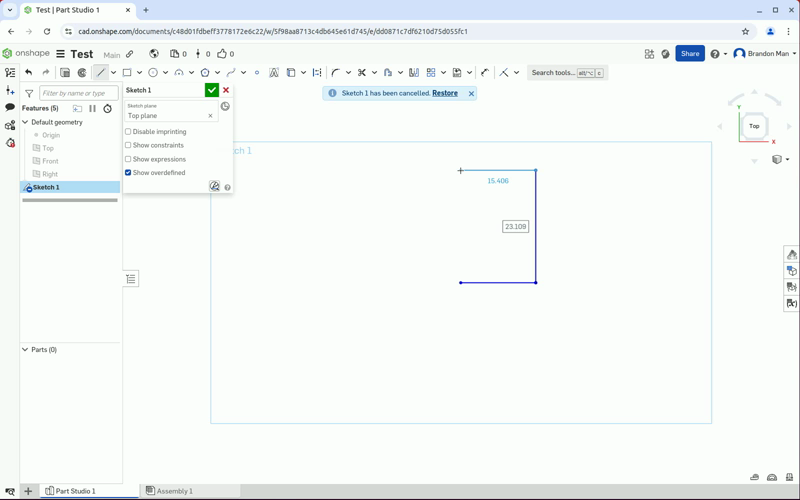
key_up(shift)
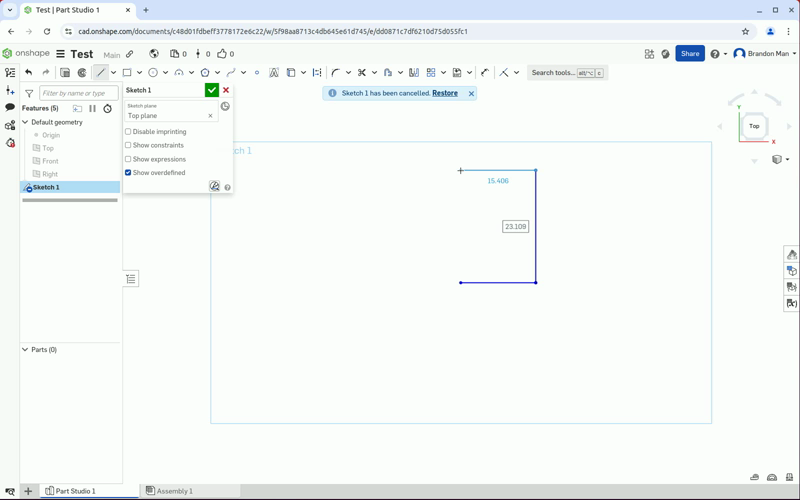
key_down(shift)
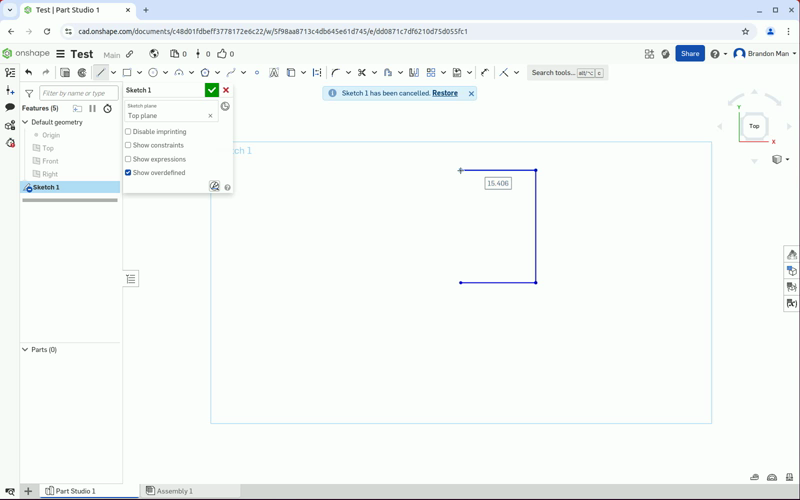
mouse_move(460, 282)
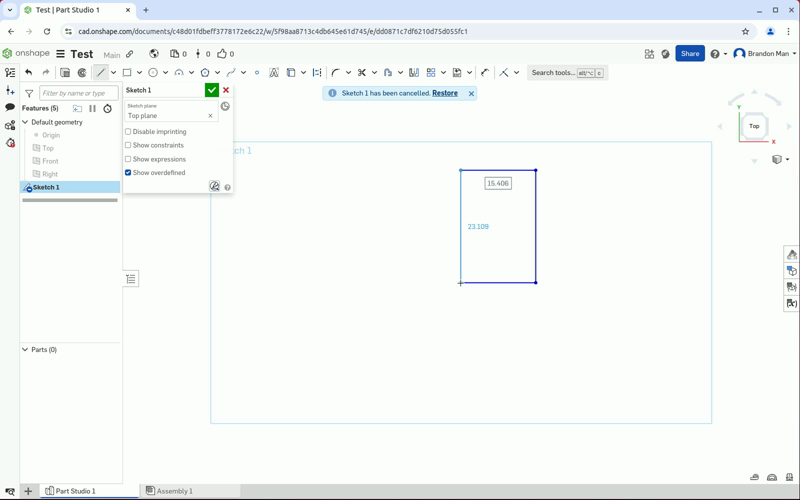
key_up(shift)
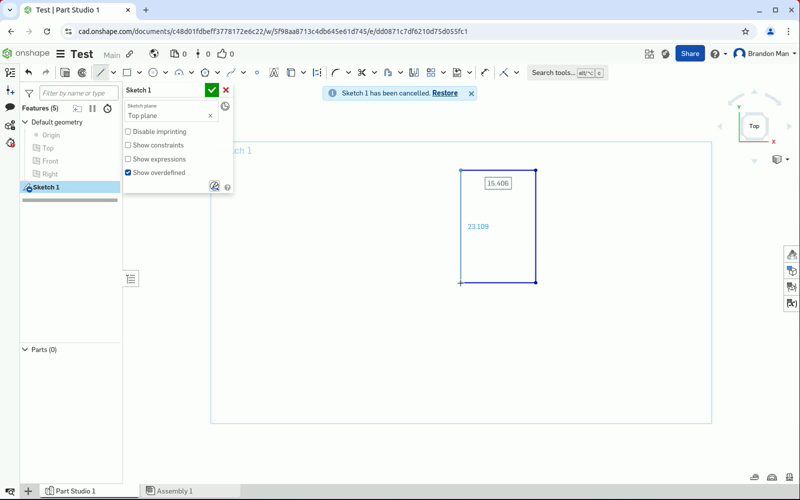
click(460, 282)
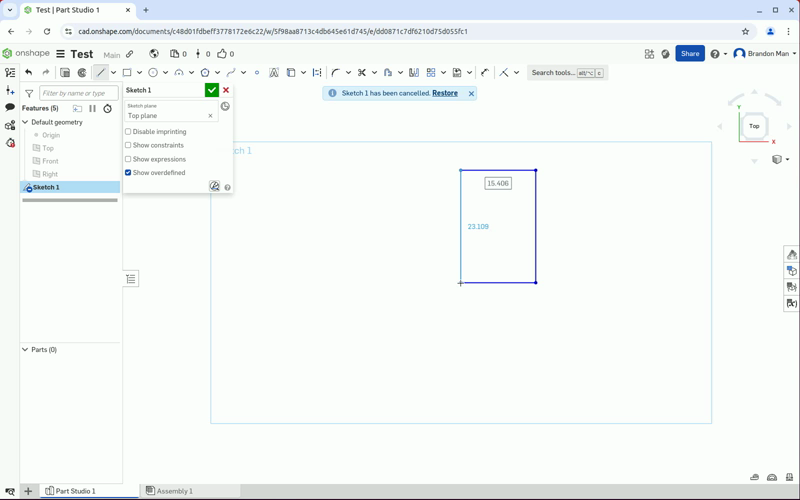
key(esc)
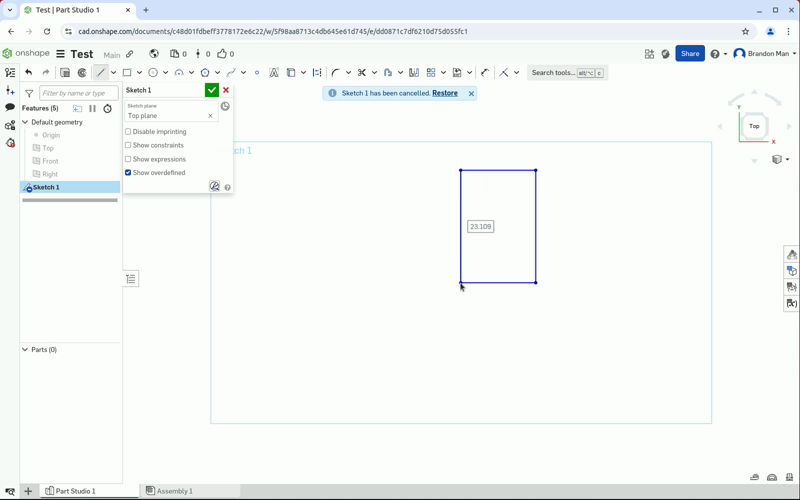
mouse_move(525, 184)
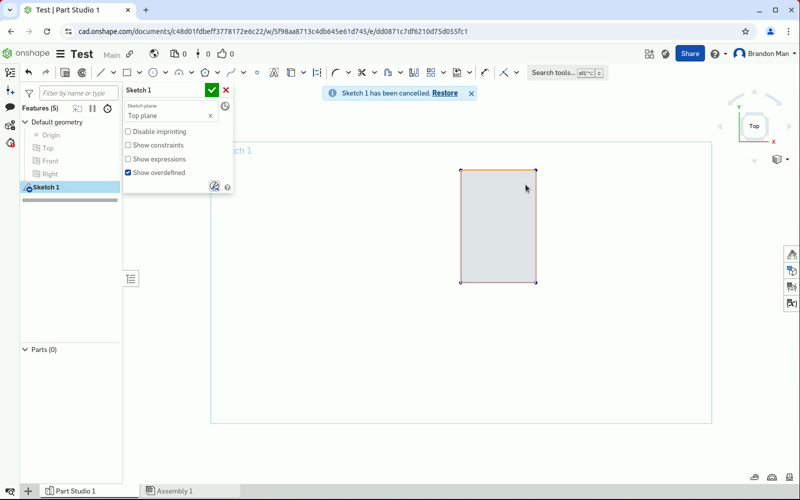
click(525, 184)
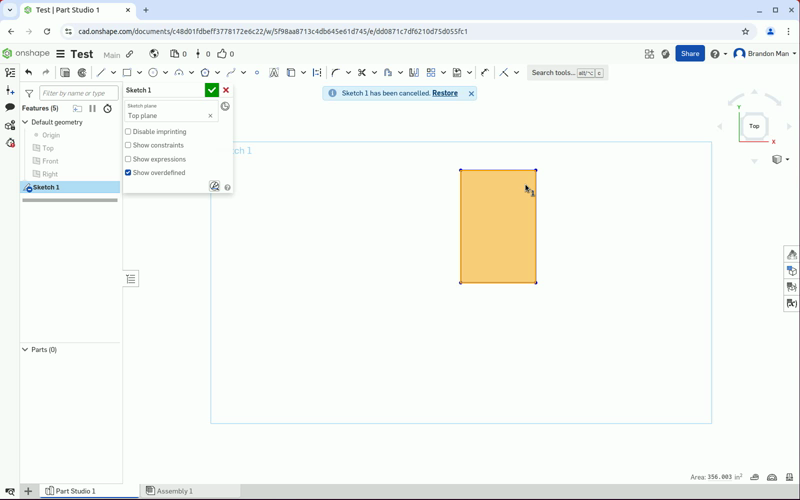
mouse_move(73, 352)
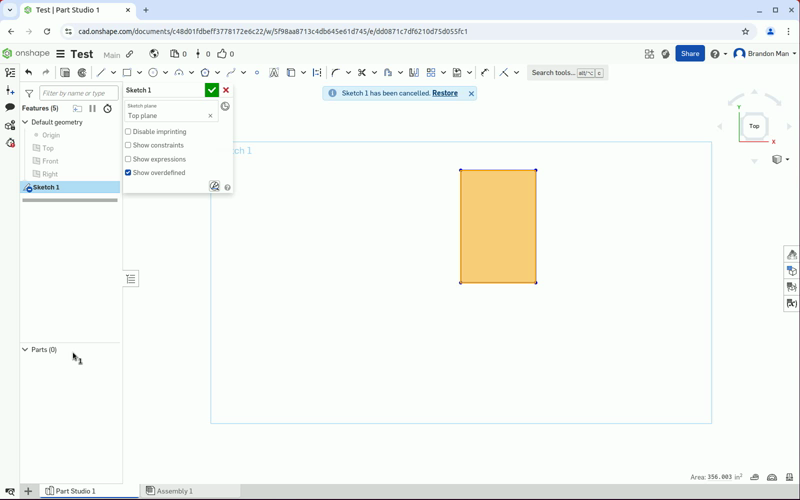
key(shift+y)
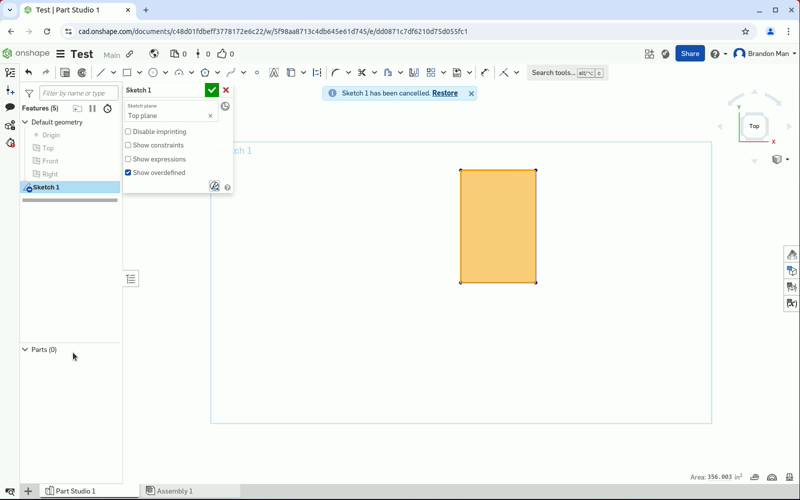
key(shift+e)
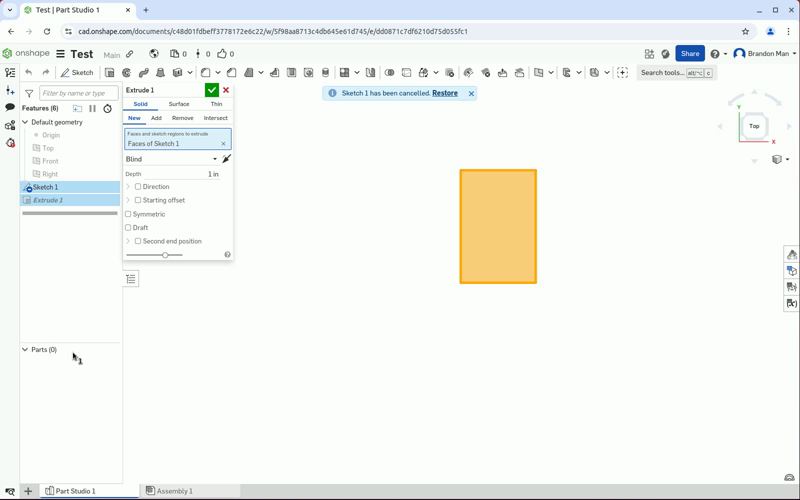
mouse_move(143, 106)
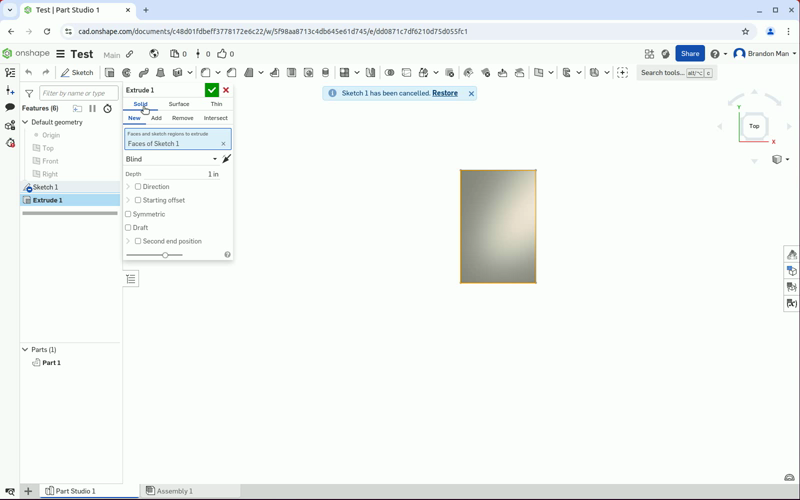
click(143, 106)
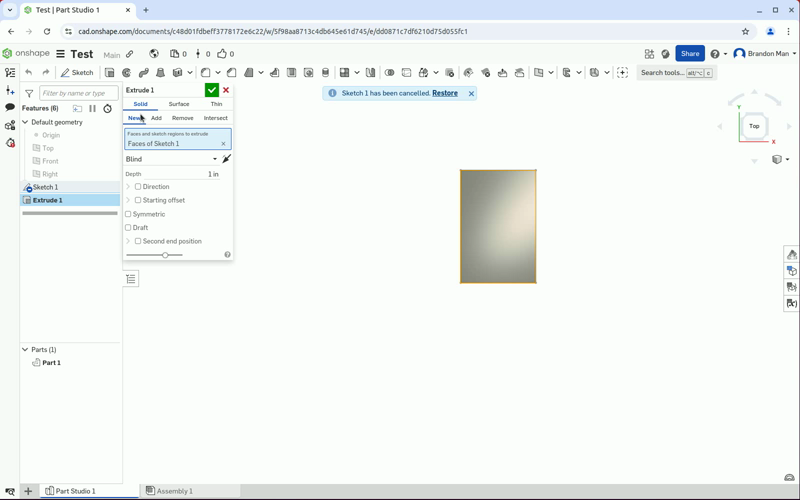
mouse_move(137, 120)
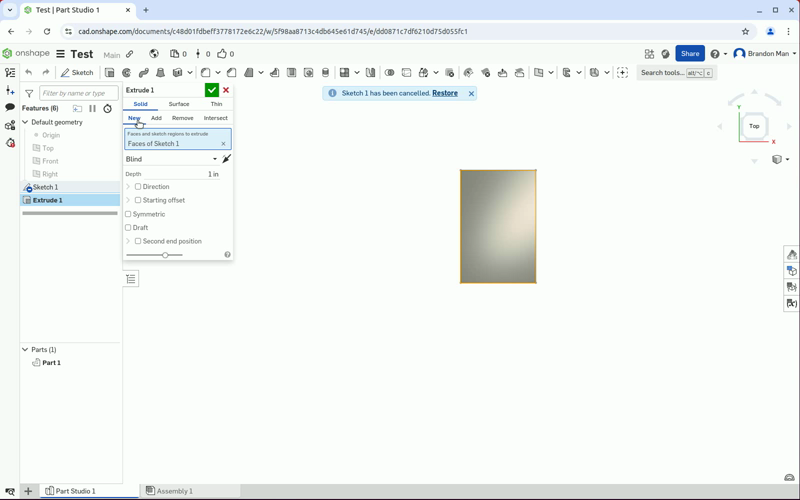
click(137, 120)
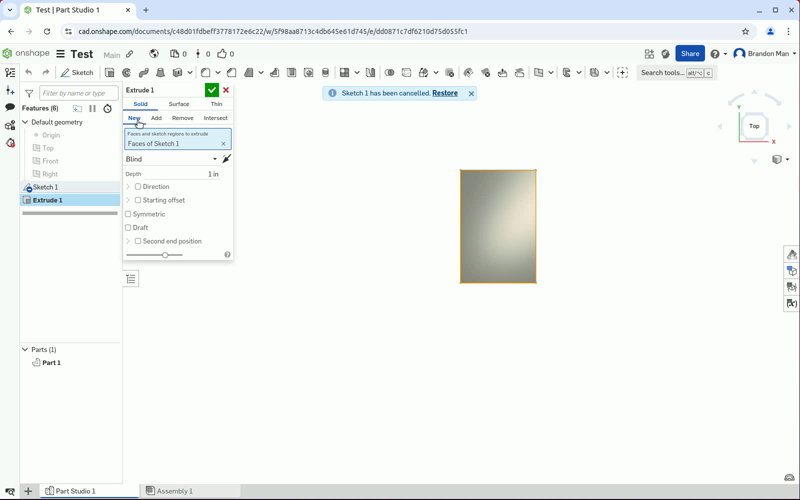
key(tab, 4)
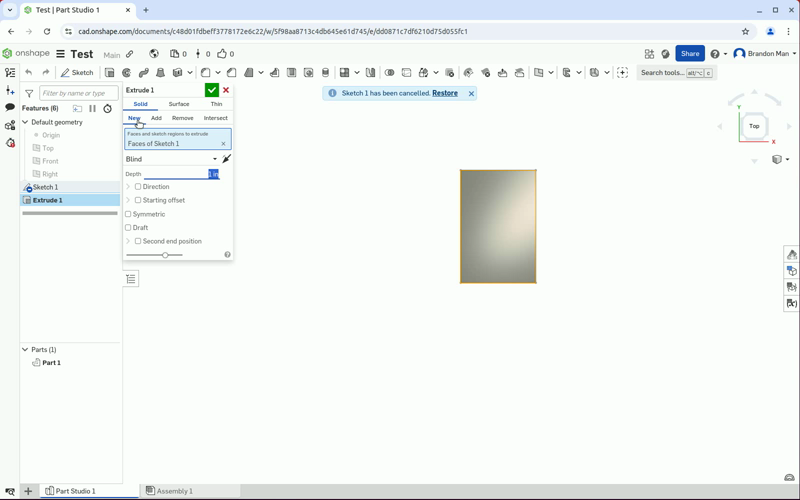
text(9.147)
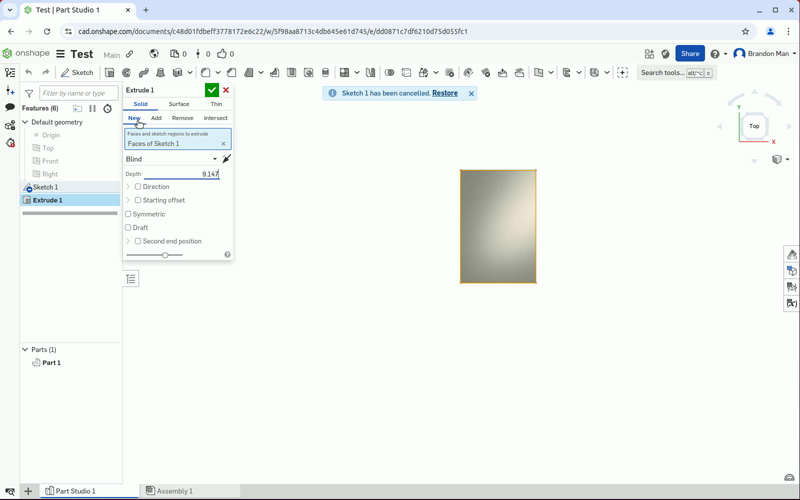
key(enter)
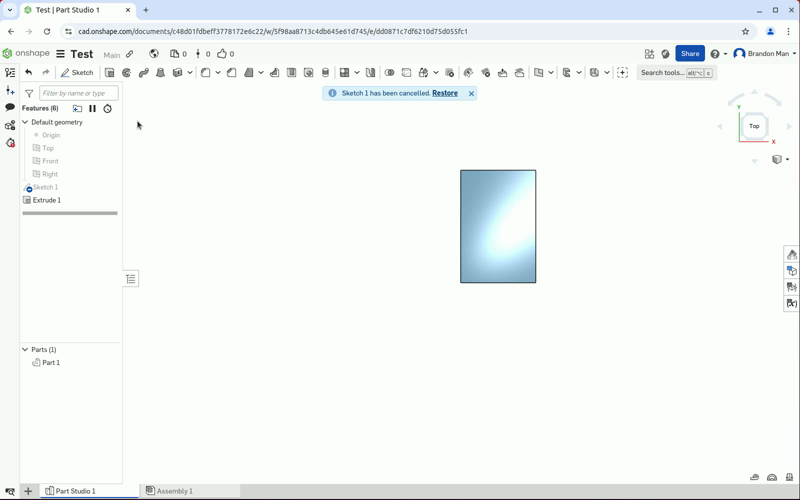
key(shift+h)
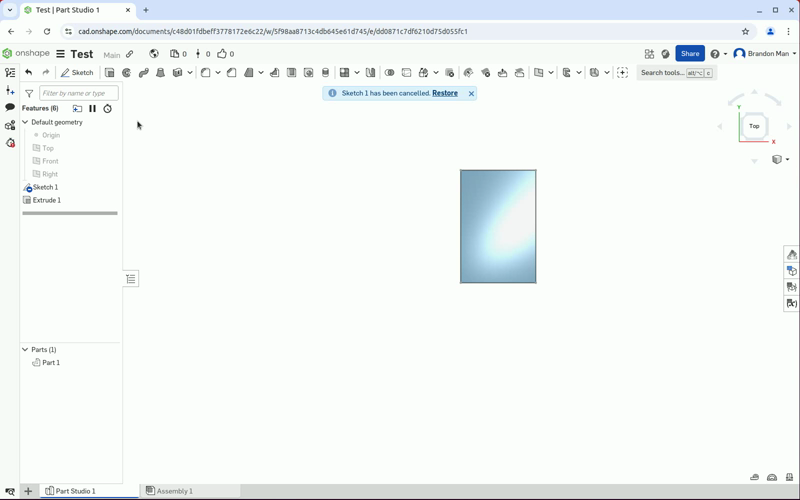
key(shift+h)
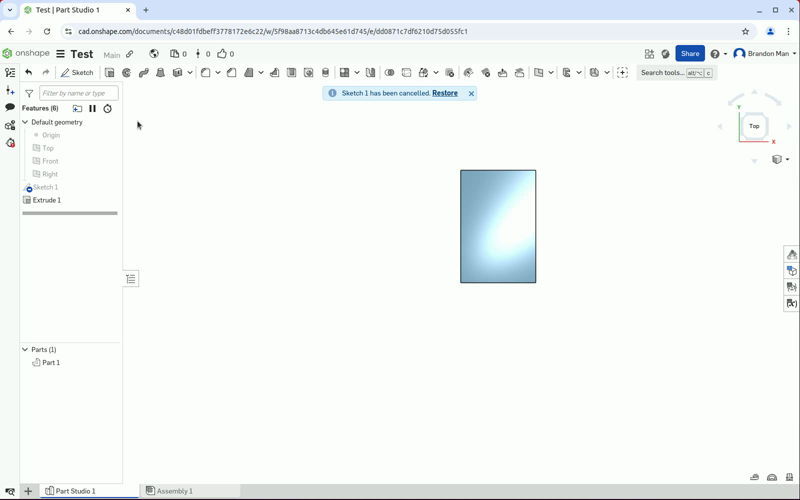
mouse_move(73, 189)
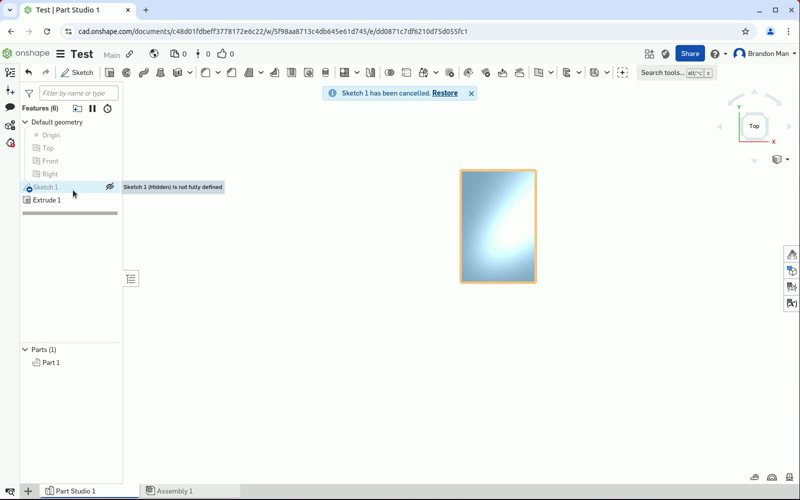
click(73, 189)
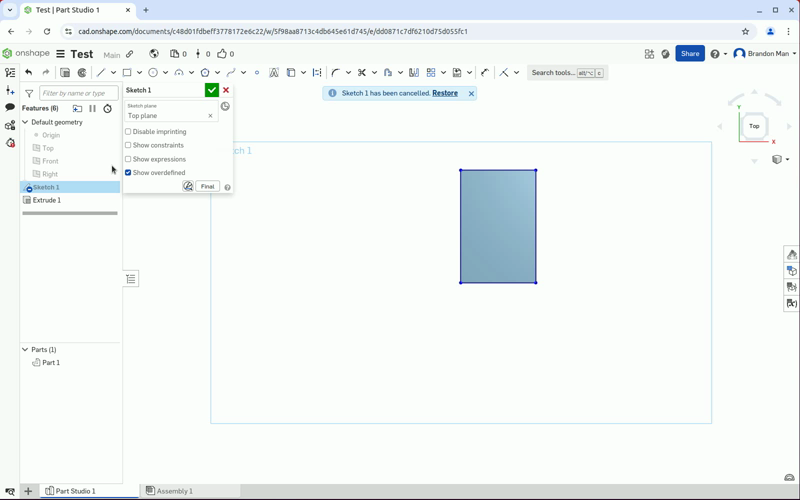
mouse_move(229, 92)
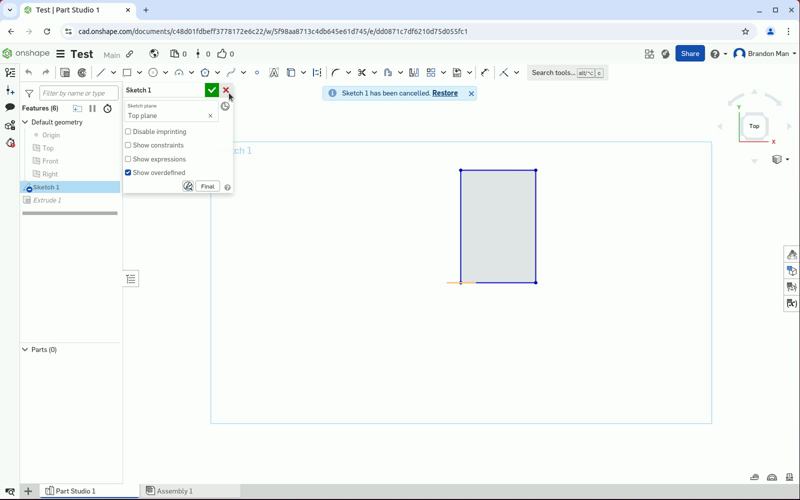
click(229, 92)
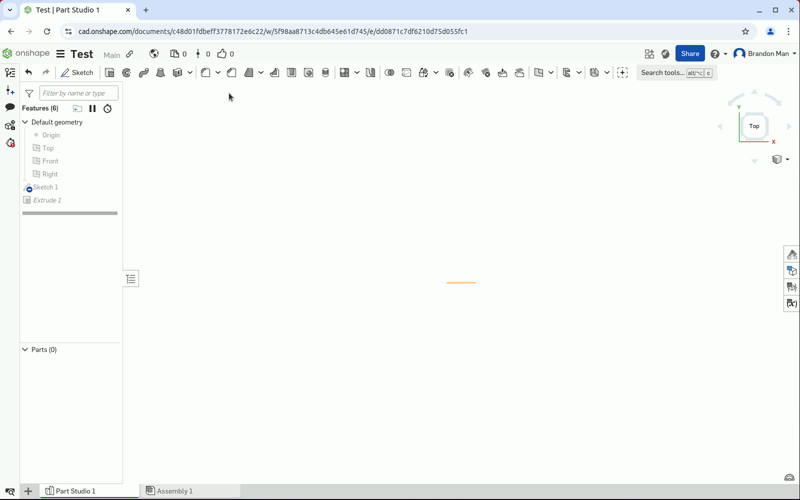
mouse_move(541, 75)
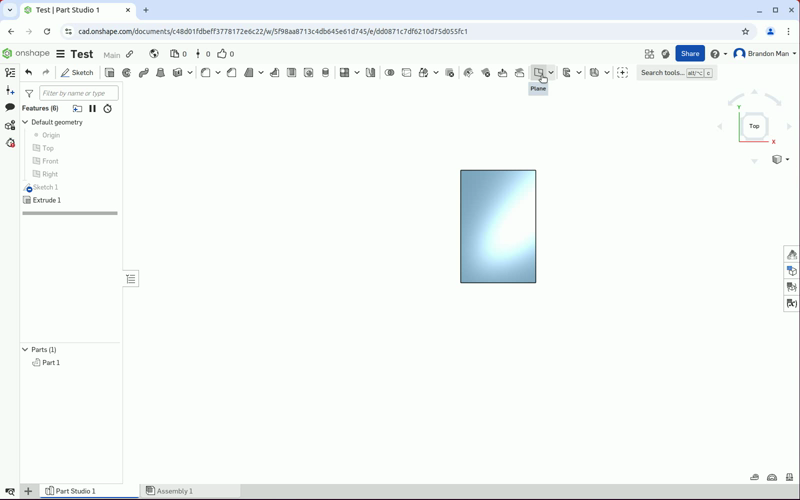
click(541, 75)
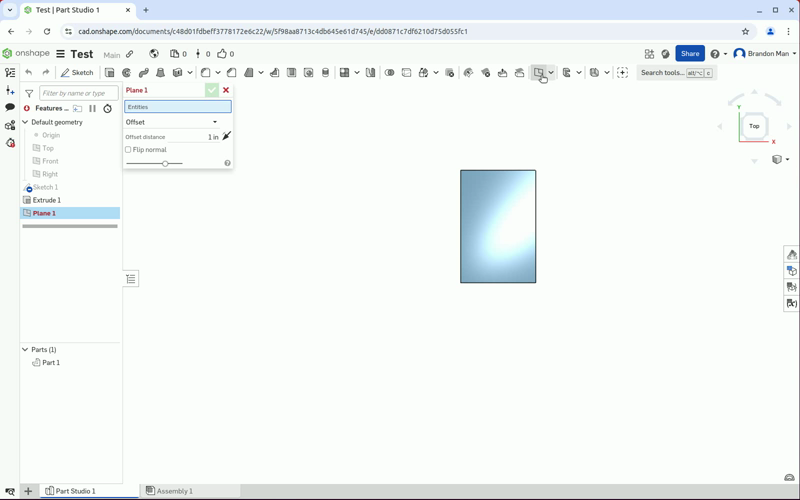
mouse_move(73, 150)
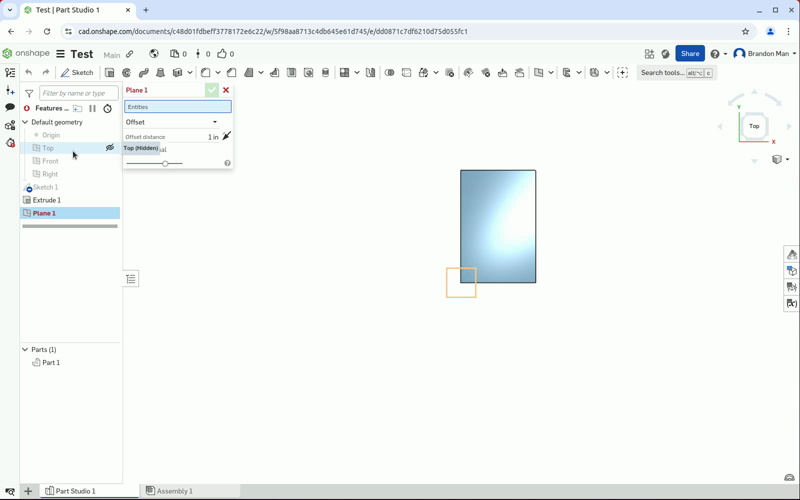
click(73, 150)
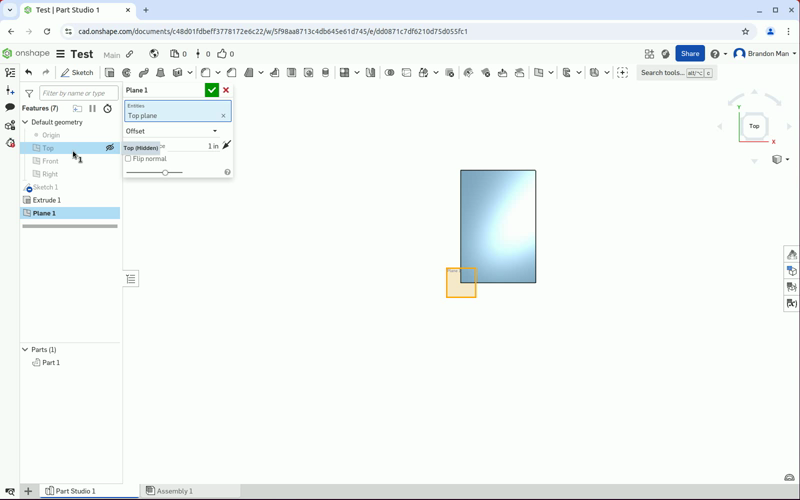
key(tab, 2)
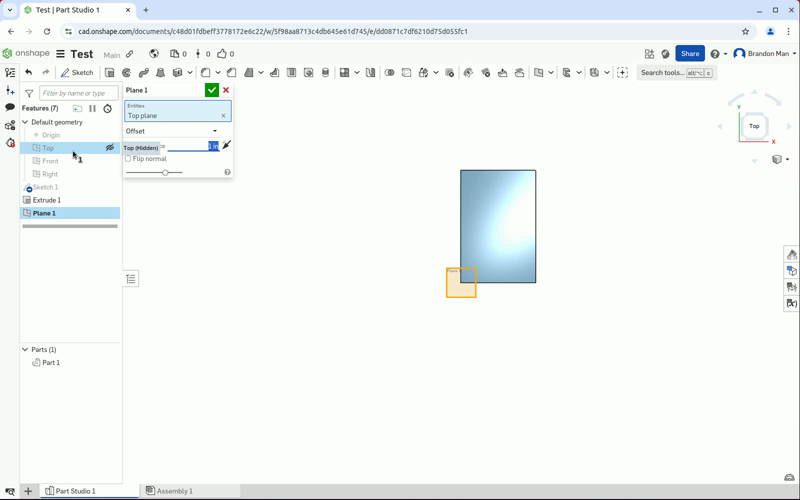
text(9.151)
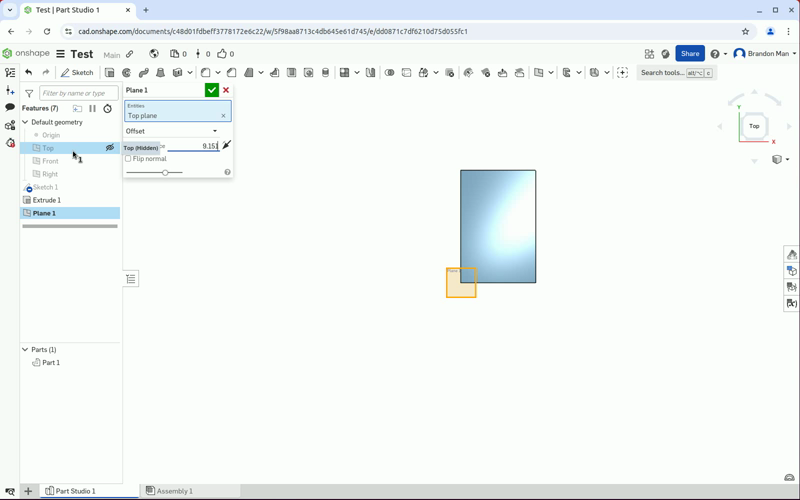
key(enter, 2)
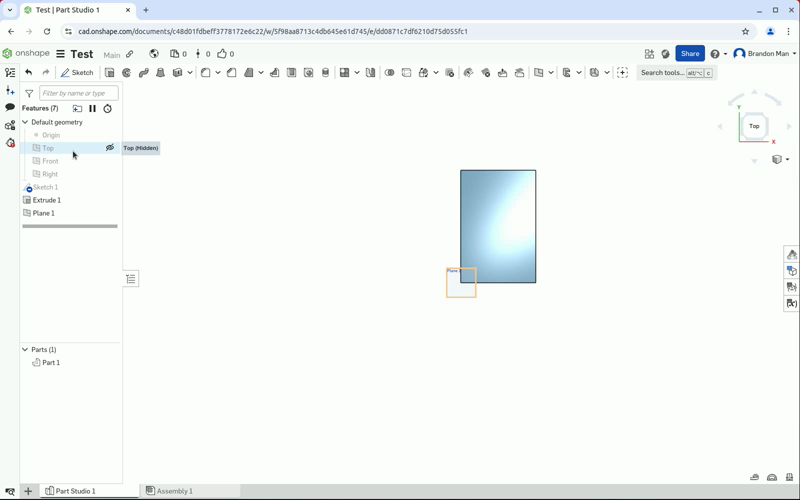
key(shift+s)
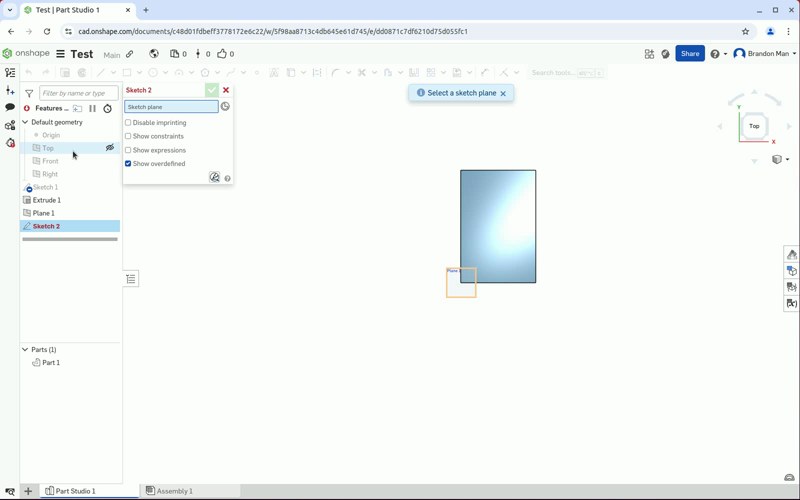
mouse_move(73, 215)
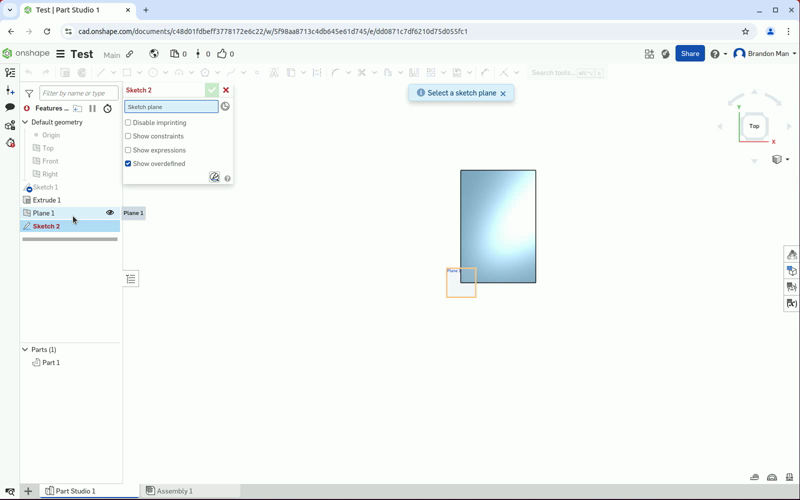
click(73, 215)
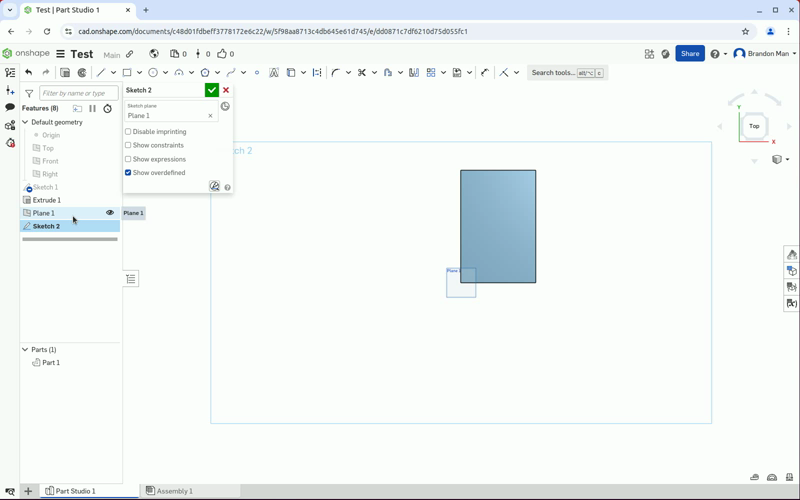
mouse_move(73, 352)
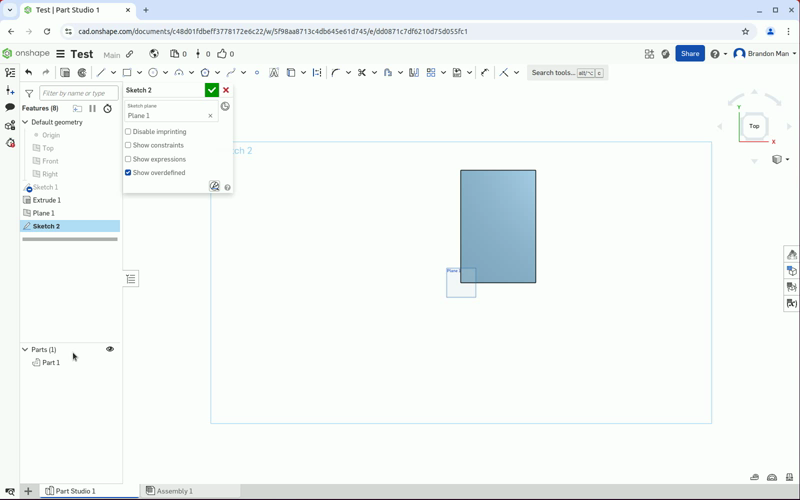
key(y)
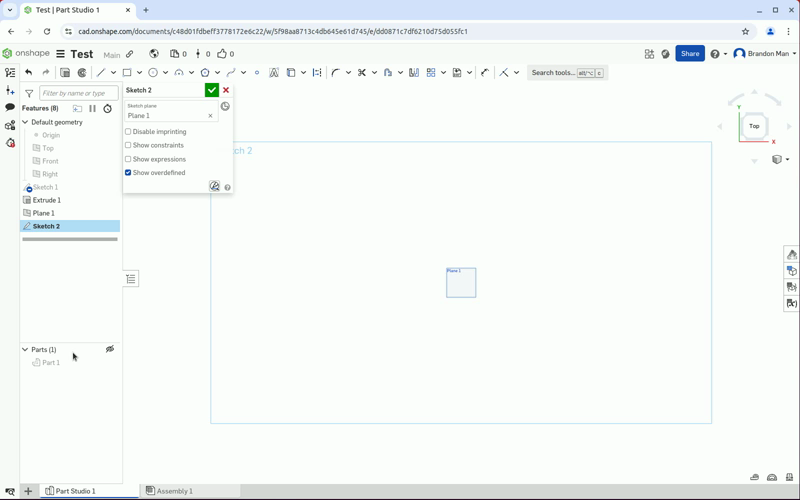
key(l)
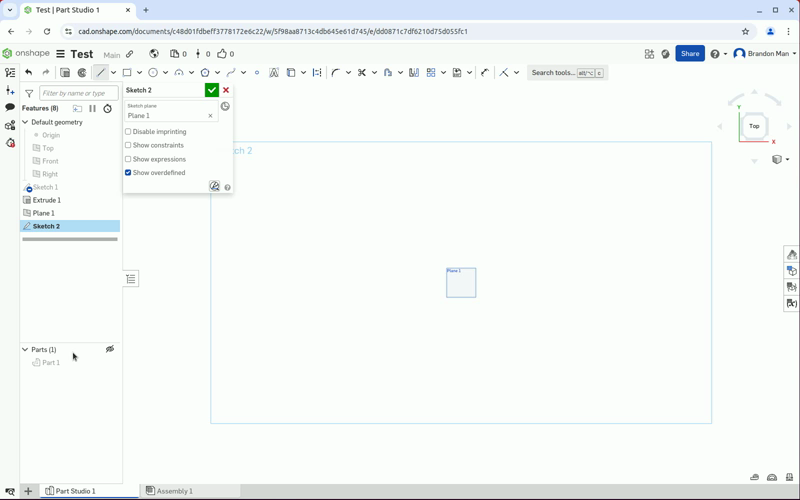
key_down(shift)
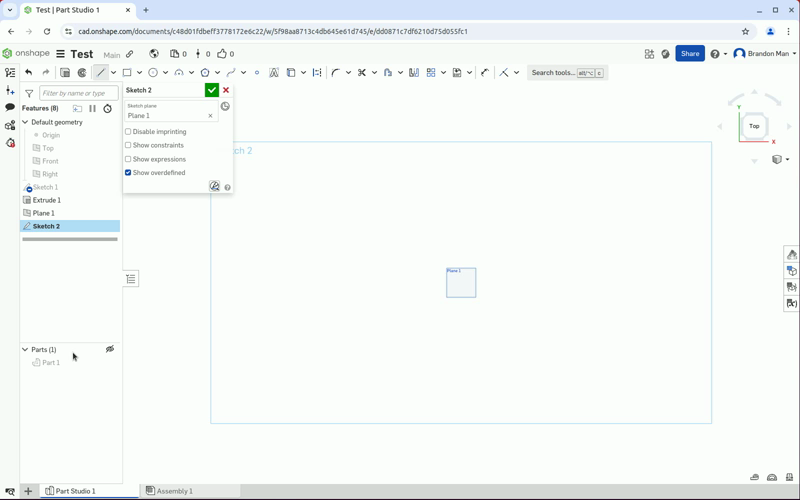
mouse_move(460, 282)
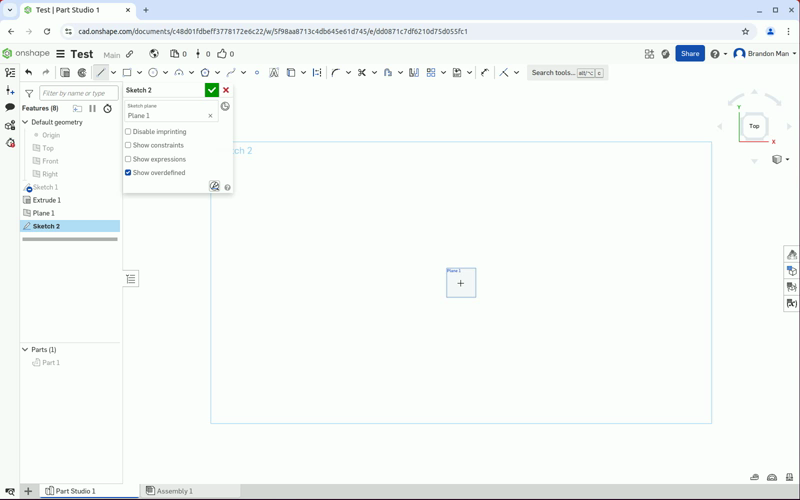
click(460, 282)
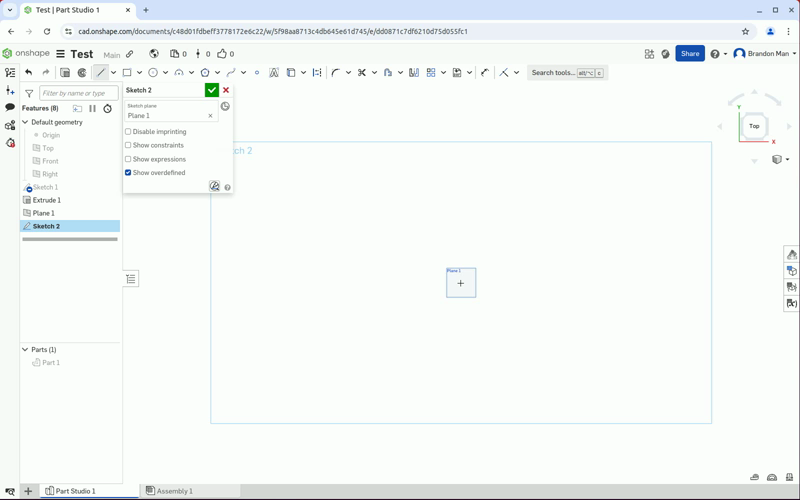
key_up(shift)
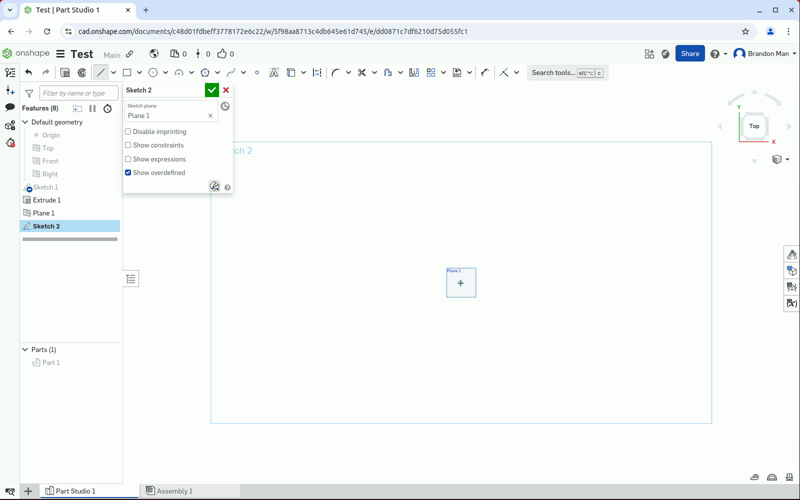
key_down(shift)
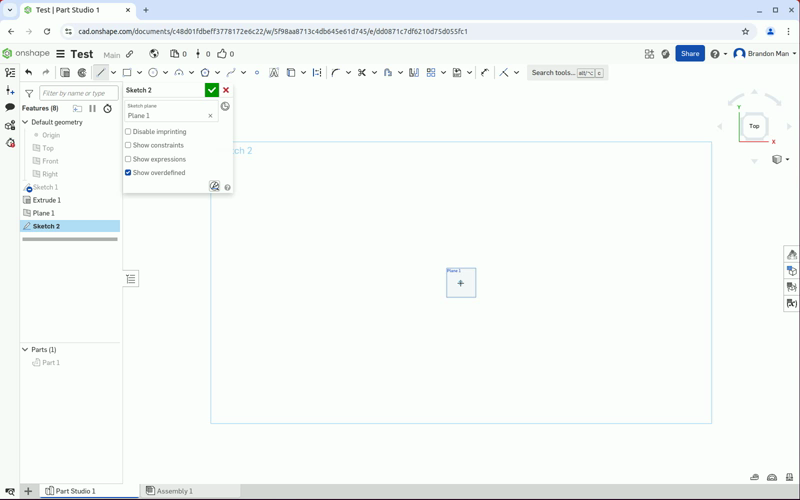
mouse_move(490, 282)
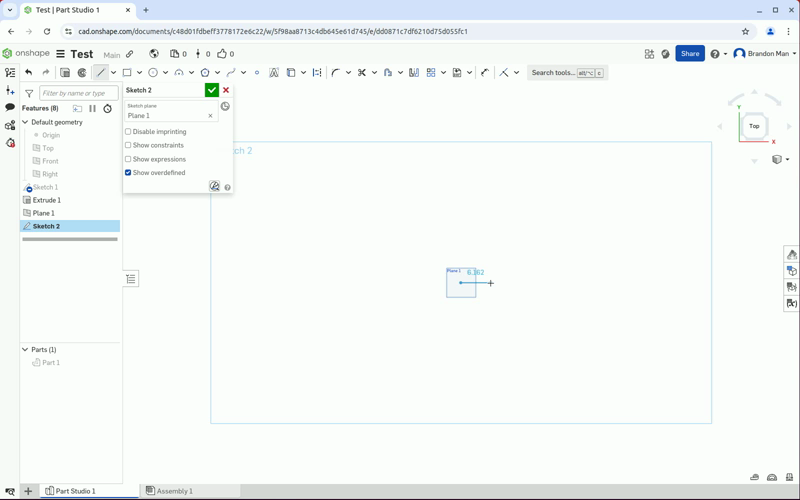
mouse_move(483, 282)
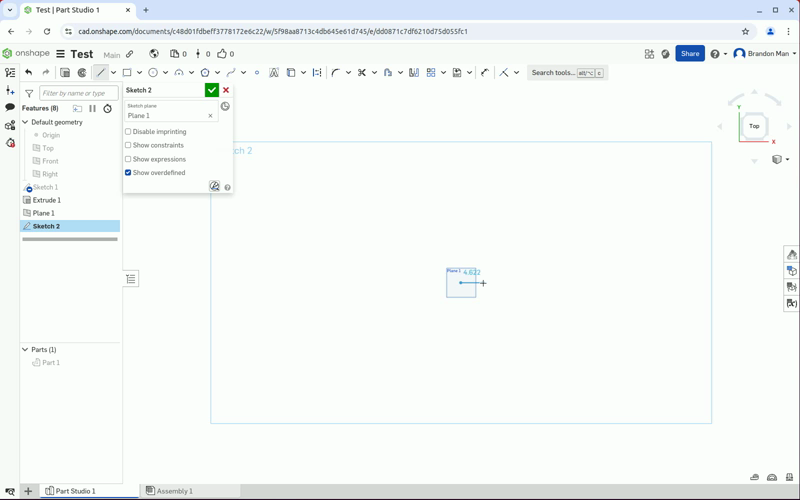
click(483, 282)
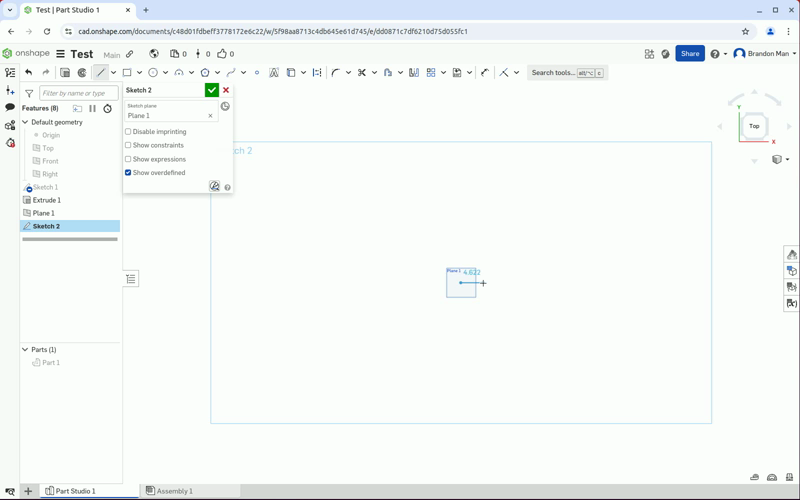
key_up(shift)
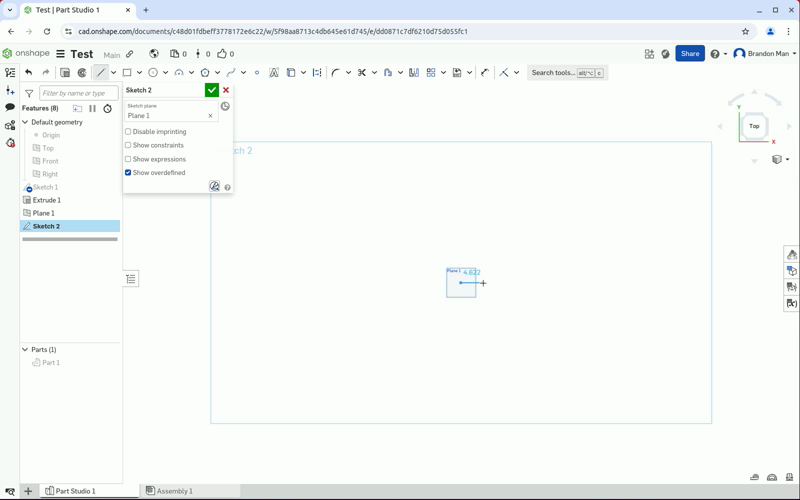
key_down(shift)
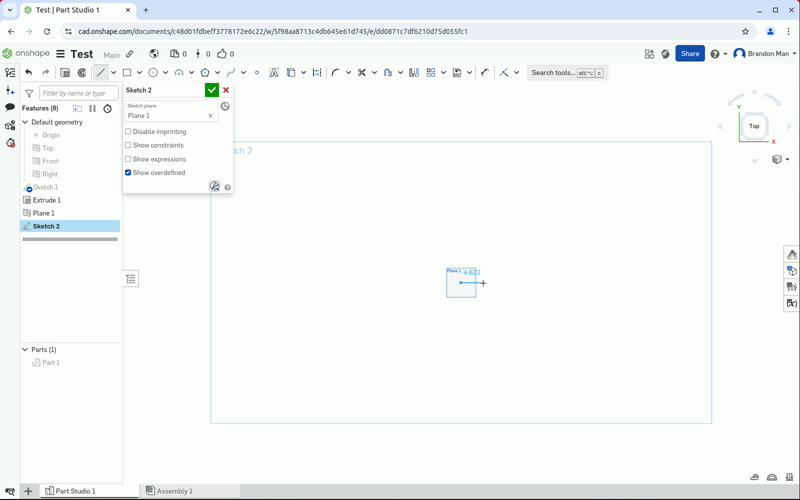
mouse_move(483, 170)
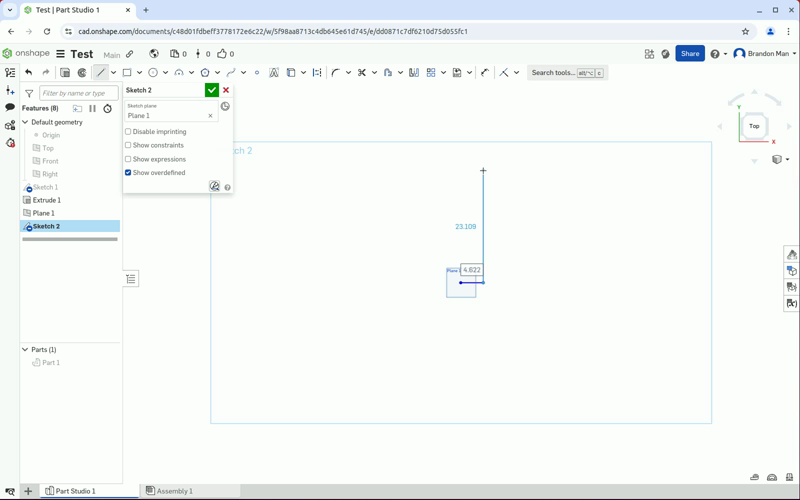
click(483, 170)
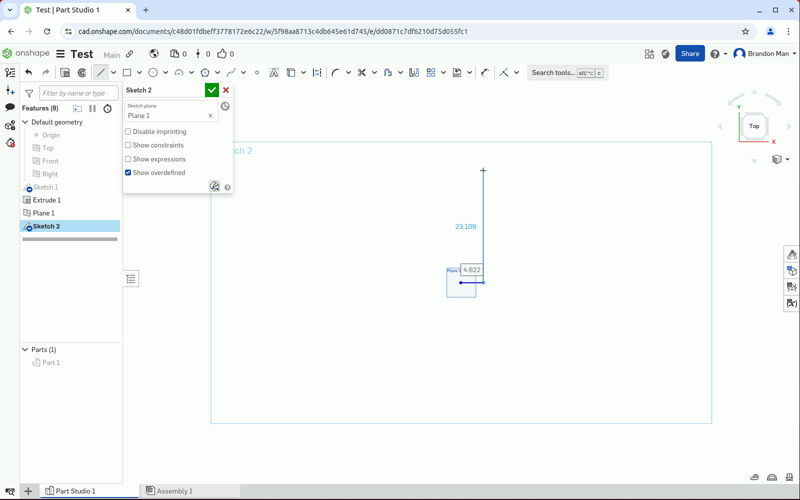
key_up(shift)
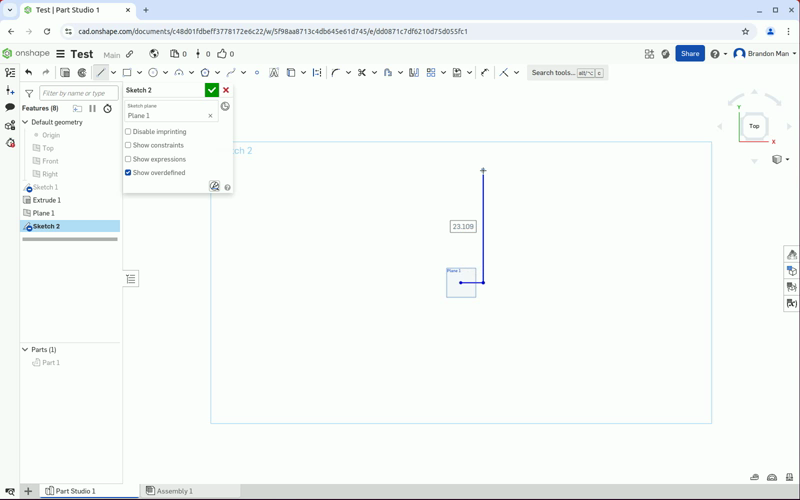
key_down(shift)
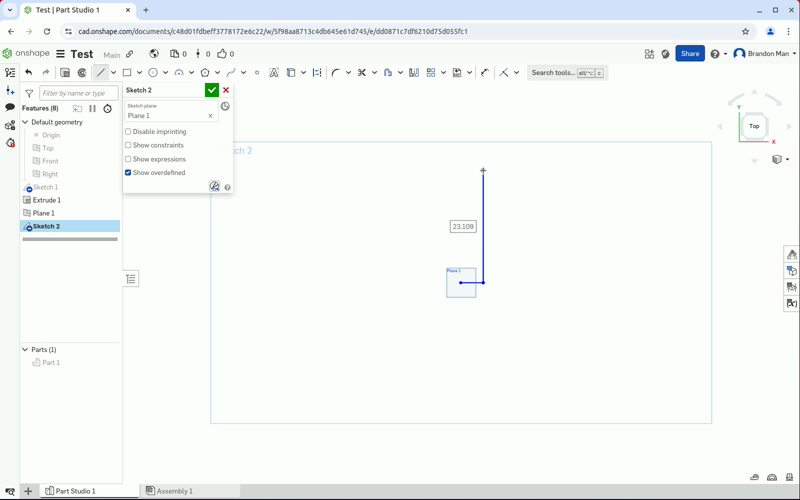
mouse_move(513, 170)
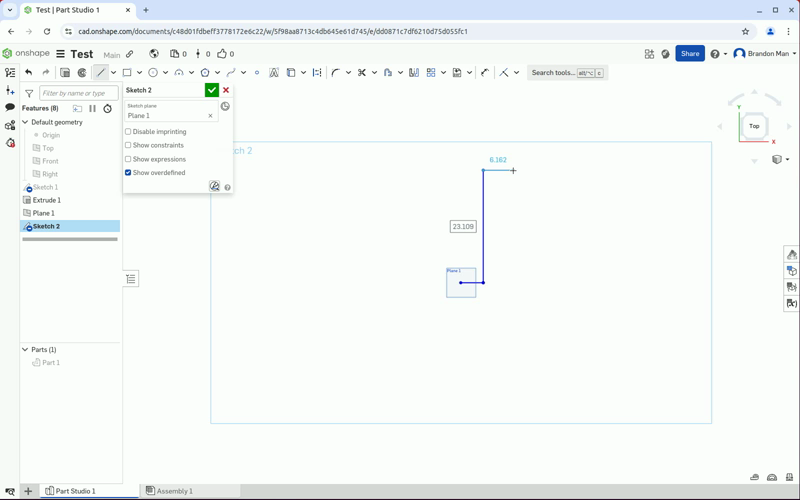
mouse_move(460, 170)
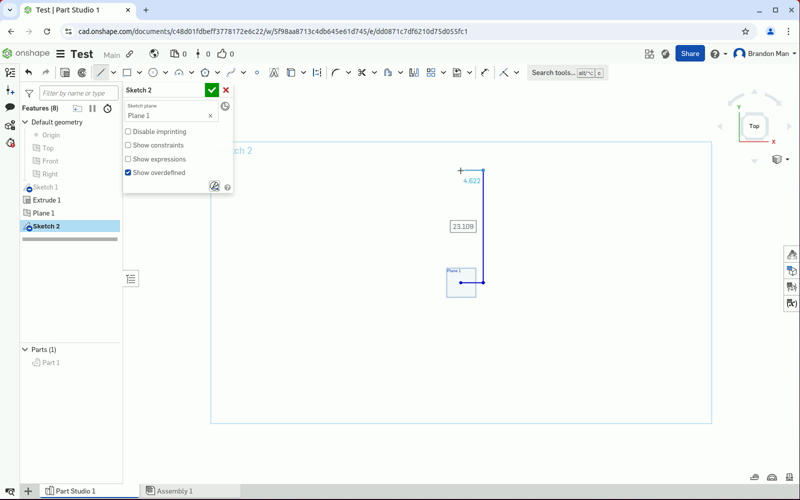
click(460, 170)
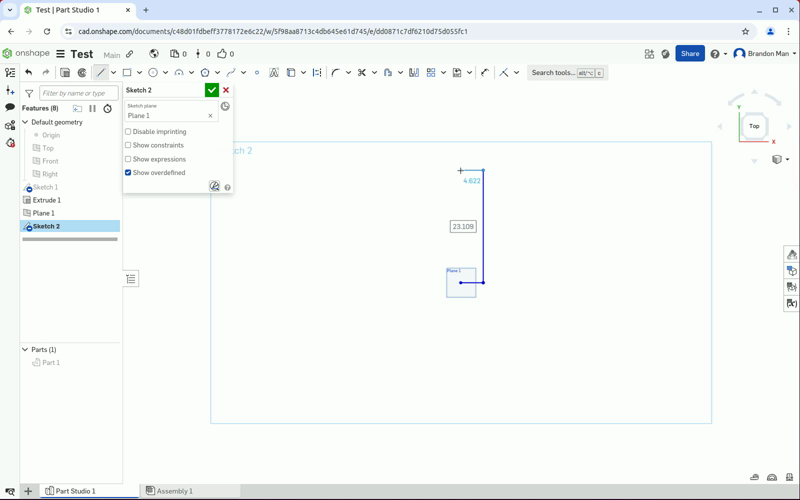
key_up(shift)
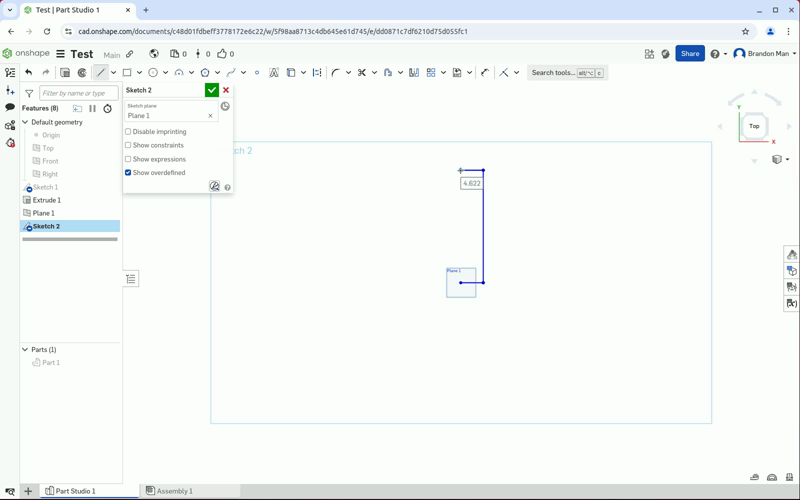
key_down(shift)
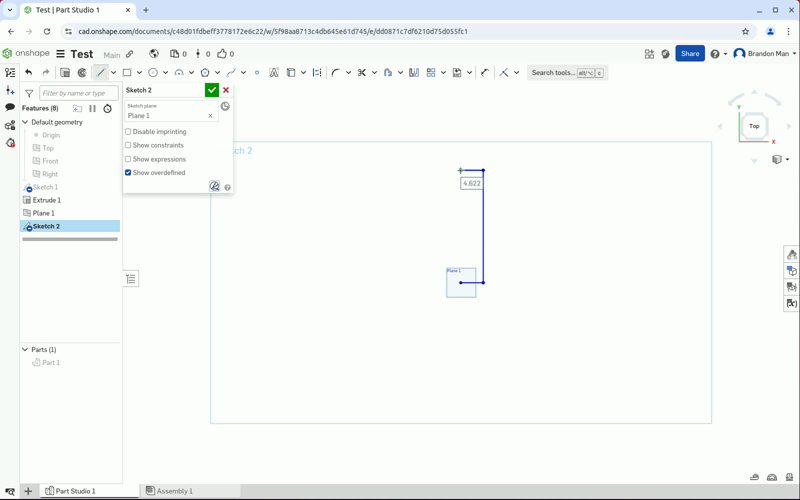
mouse_move(460, 282)
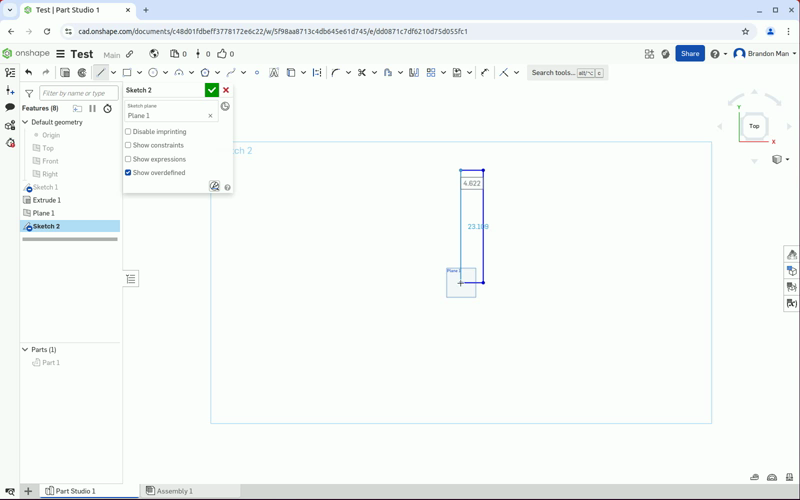
key_up(shift)
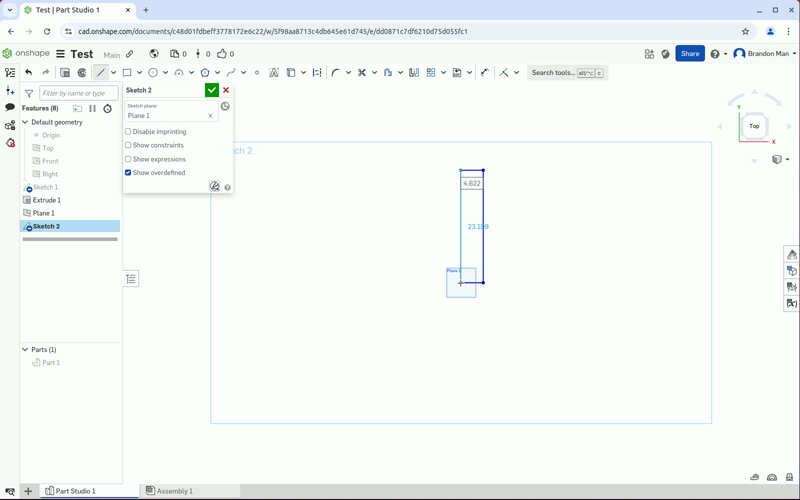
click(460, 282)
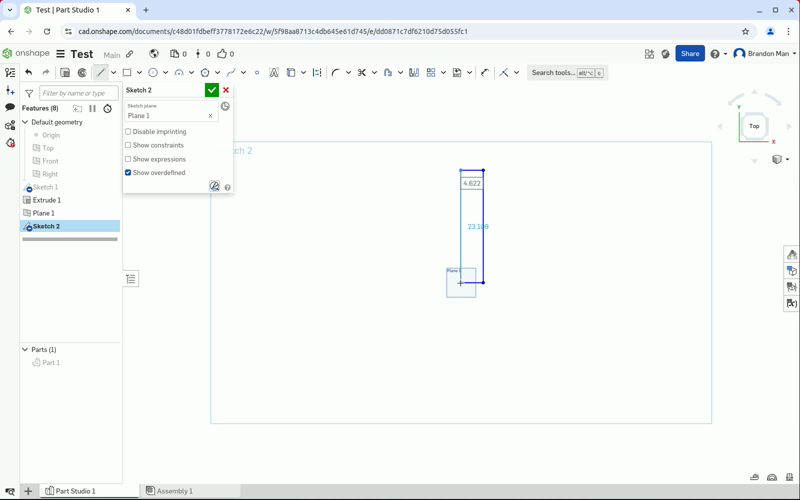
key(esc)
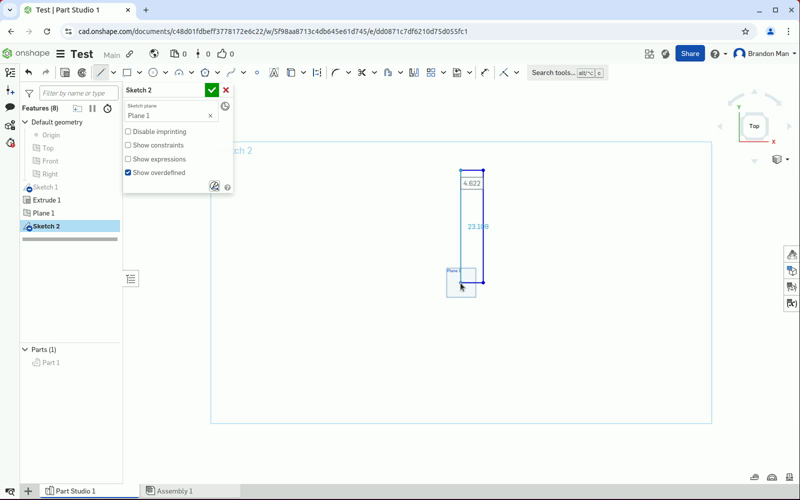
mouse_move(464, 217)
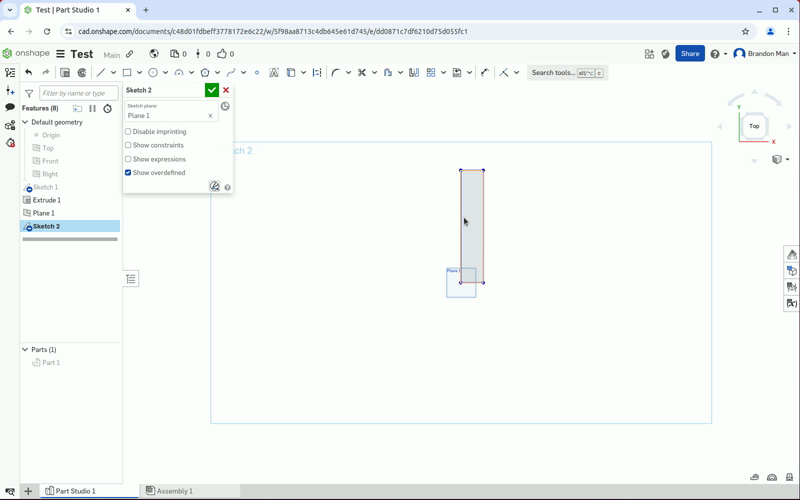
click(464, 217)
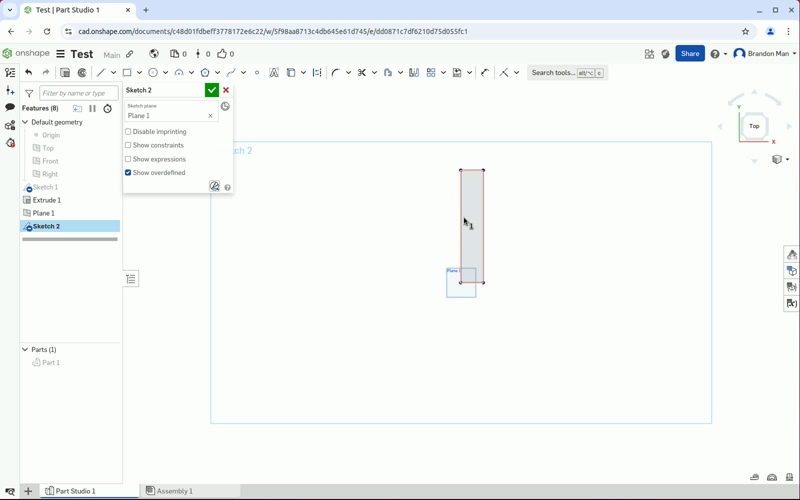
mouse_move(73, 352)
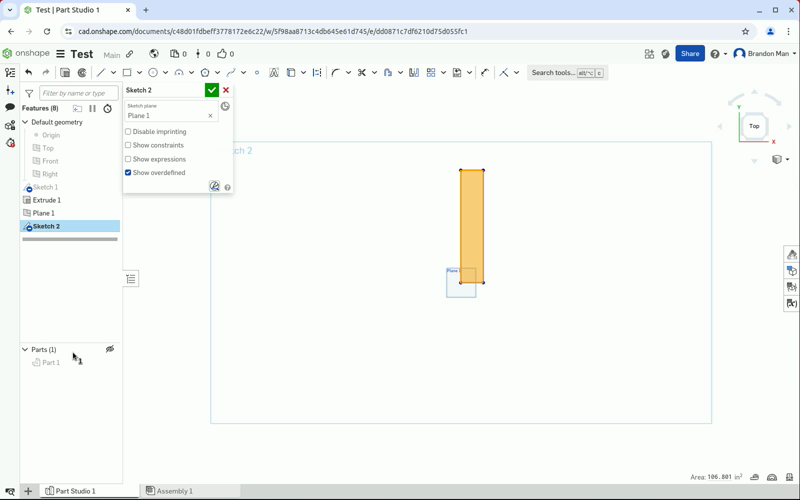
key(shift+y)
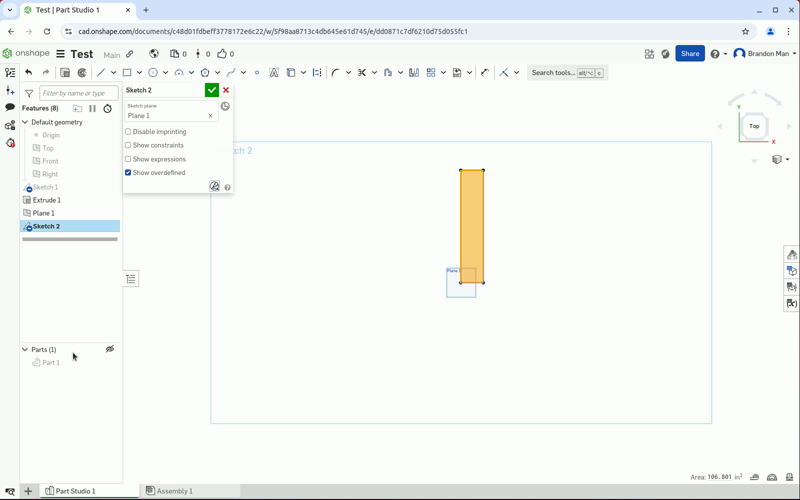
key(shift+e)
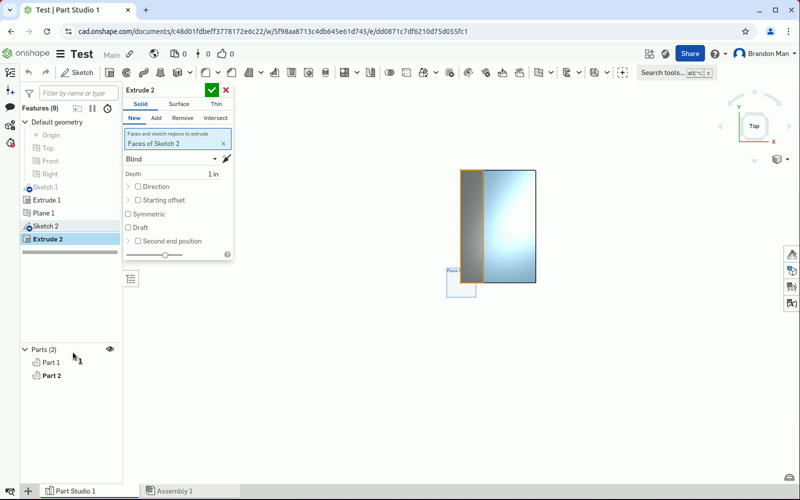
mouse_move(143, 106)
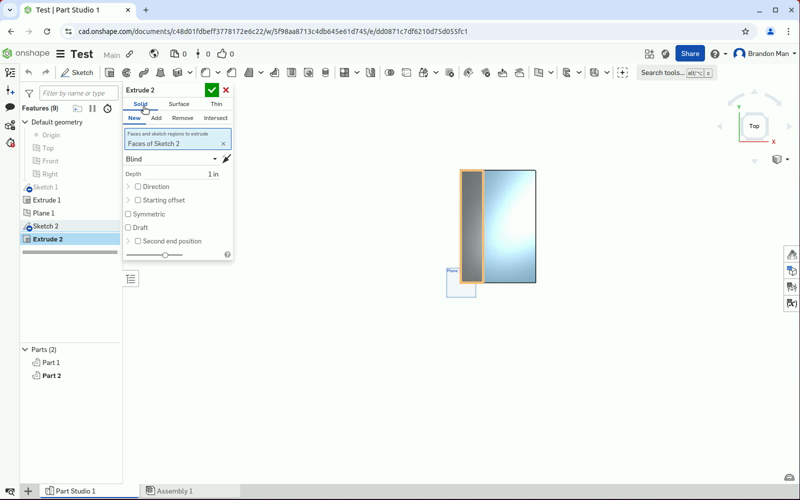
click(143, 106)
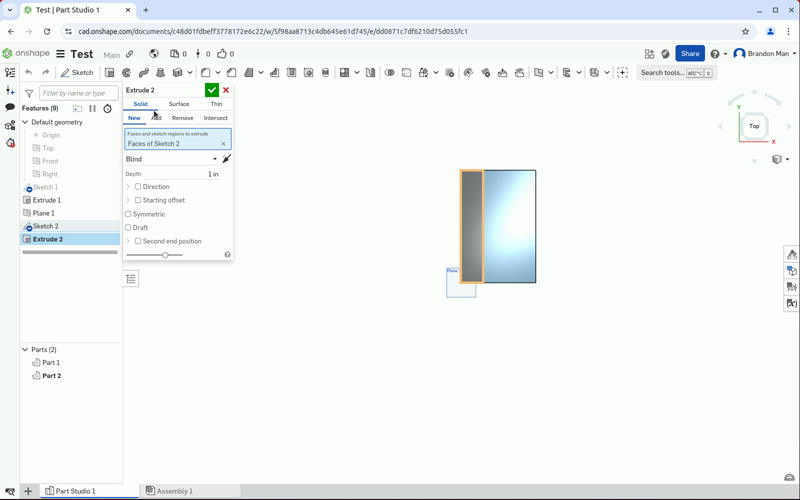
mouse_move(186, 120)
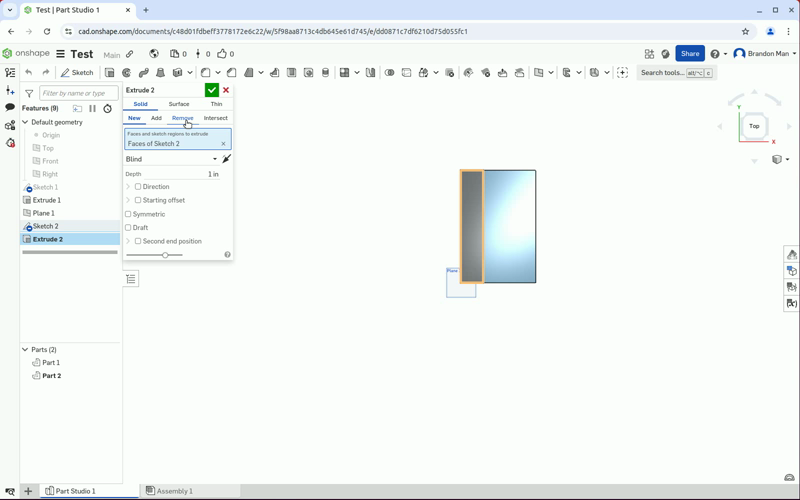
click(186, 120)
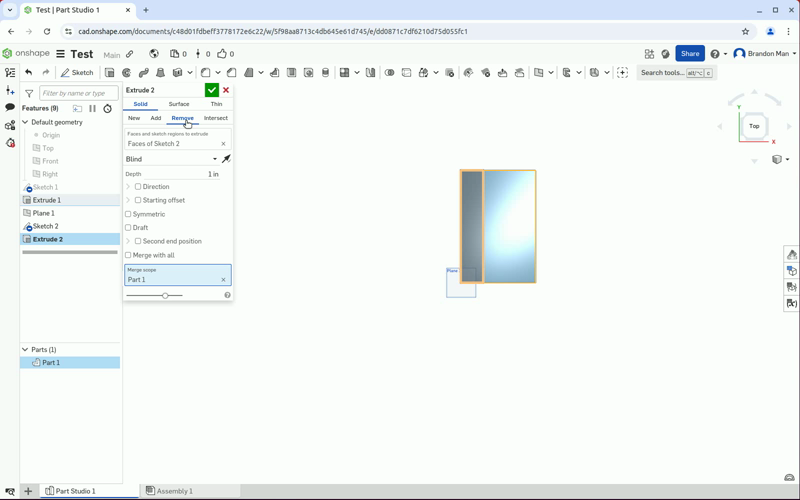
key(tab, 4)
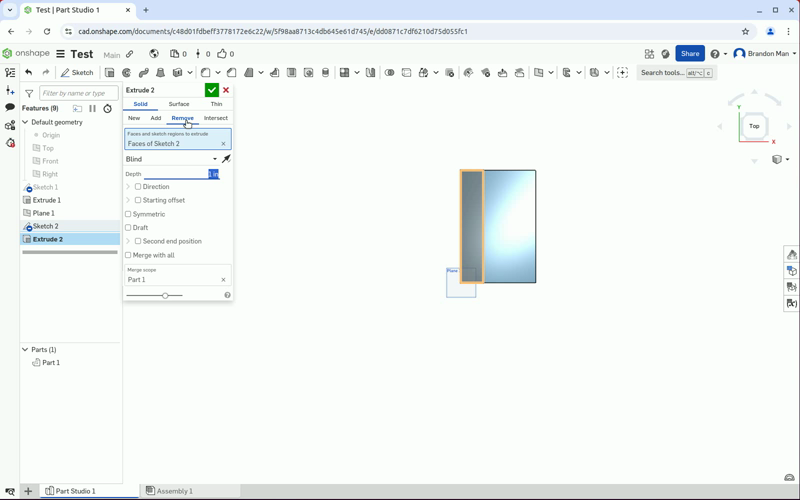
text(4.574)
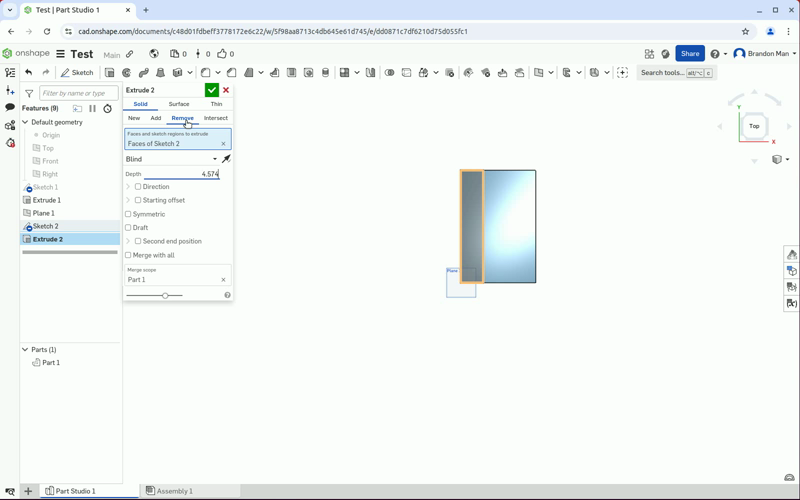
key(tab, 6)
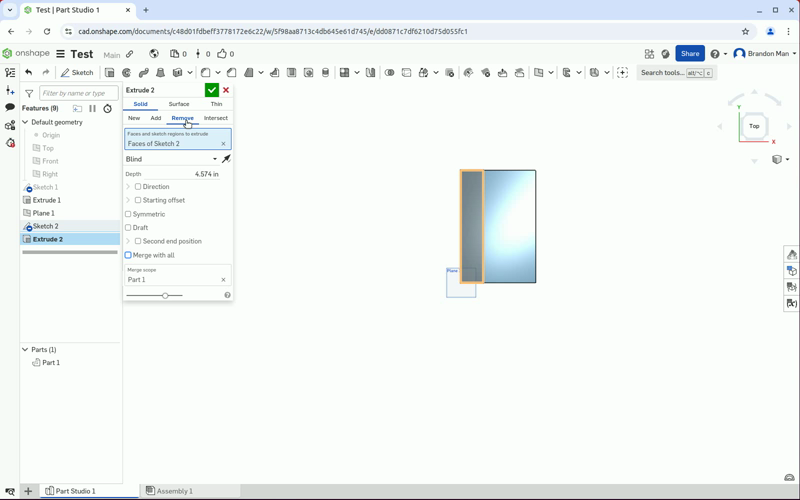
key(space)
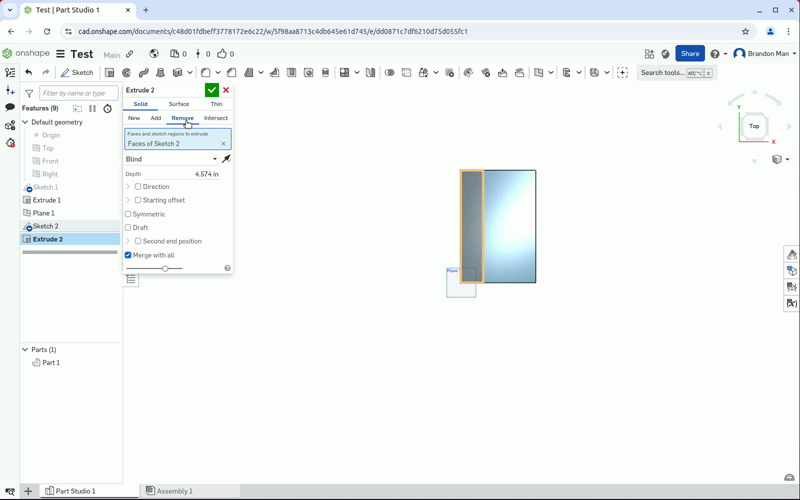
key(enter)
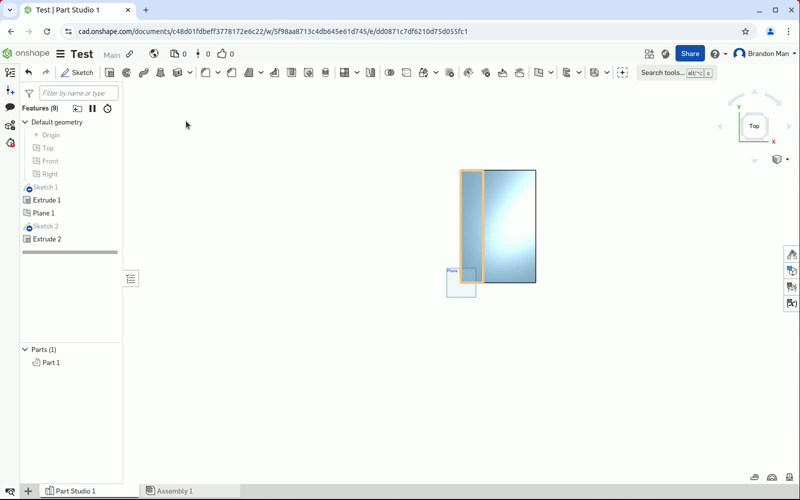
key(shift+h)
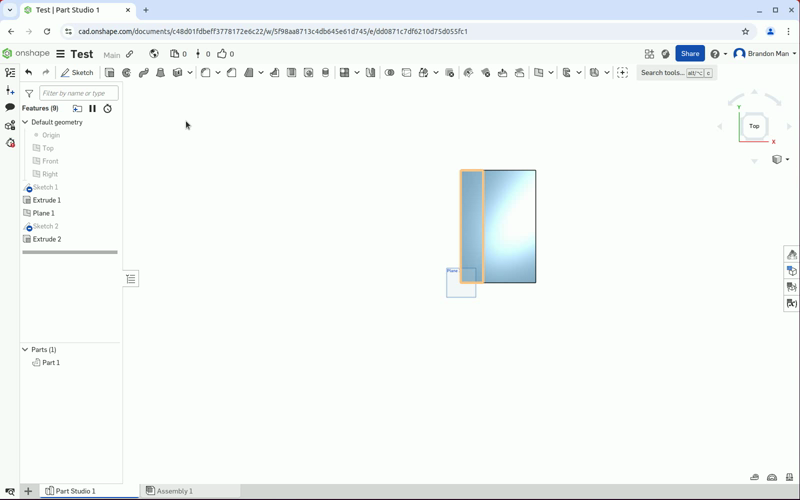
key(shift+h)
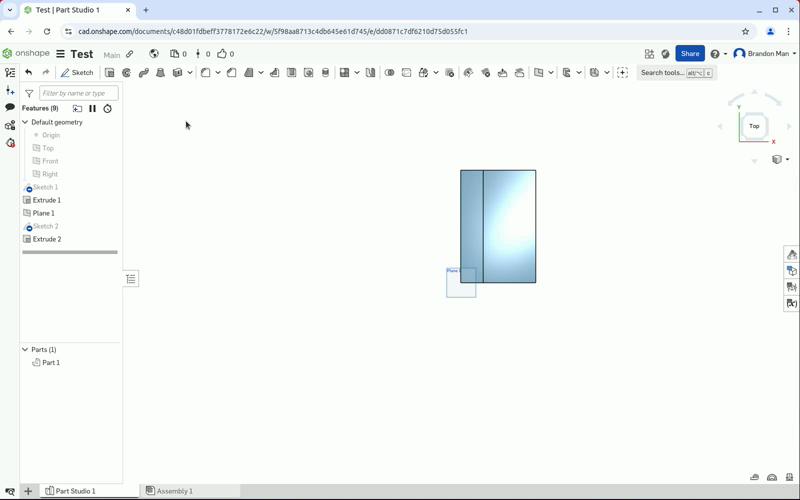
mouse_move(73, 189)
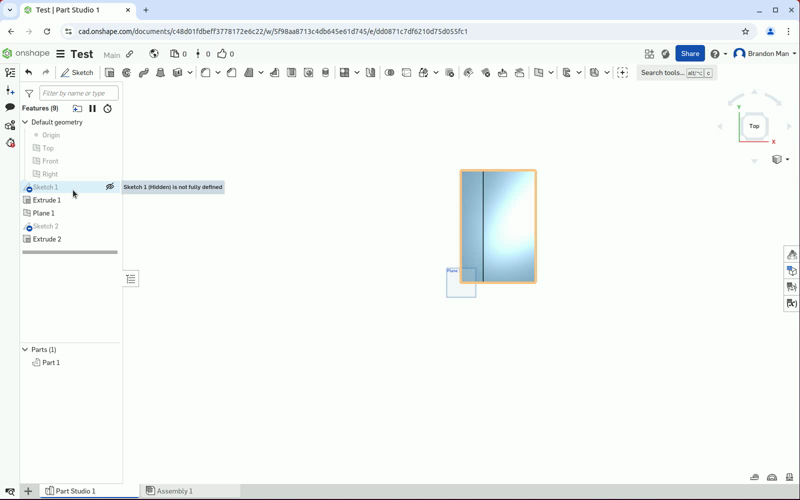
click(73, 189)
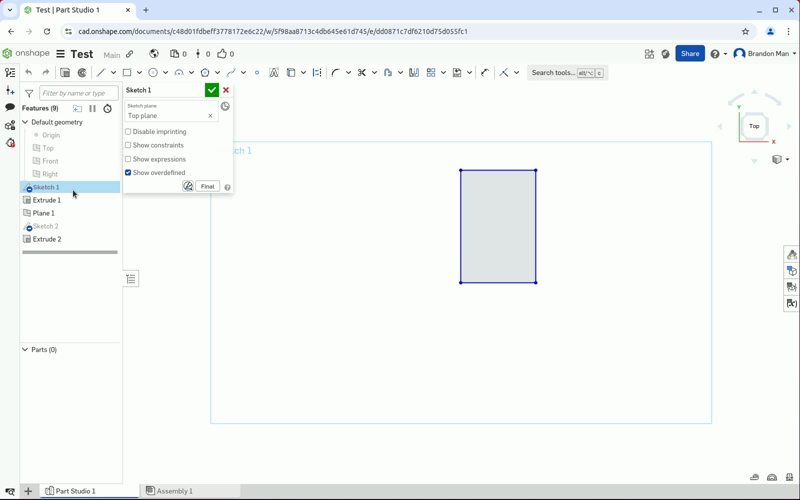
mouse_move(229, 92)
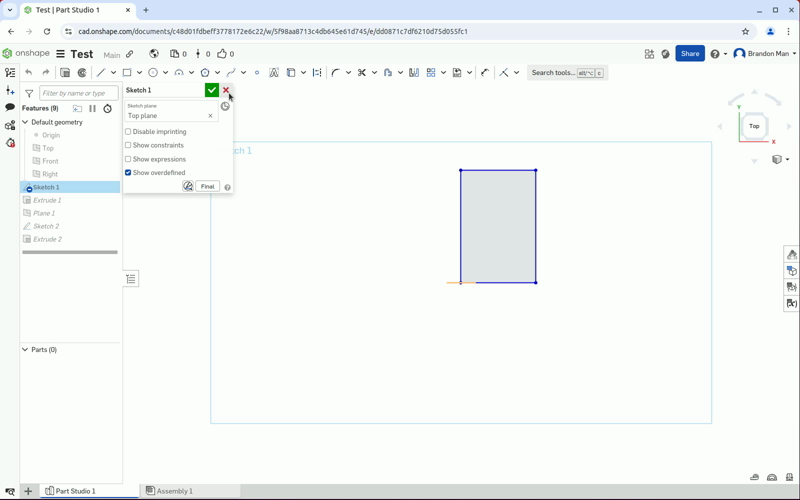
click(229, 92)
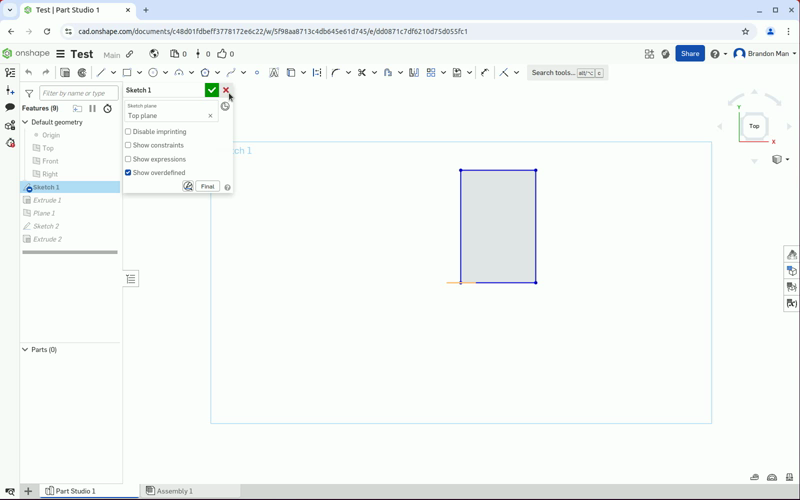
key(shift+s)
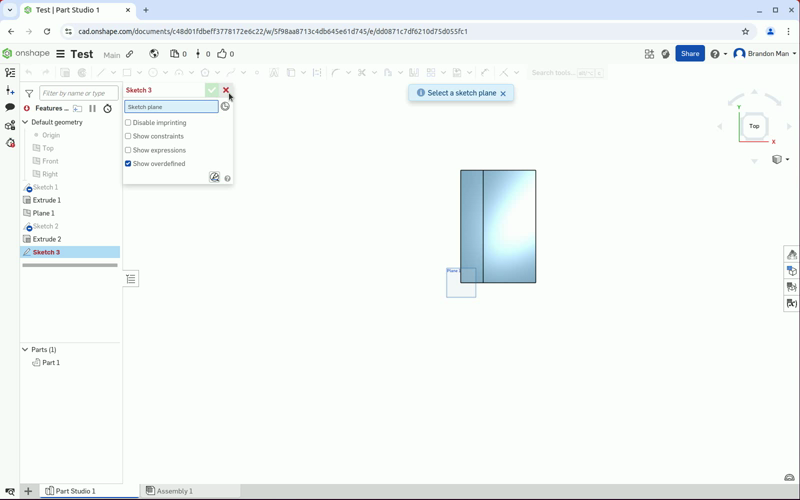
mouse_move(73, 215)
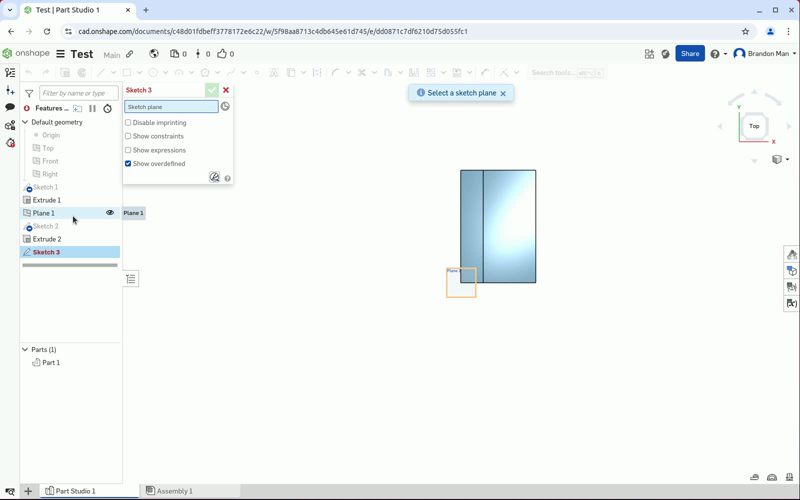
click(73, 215)
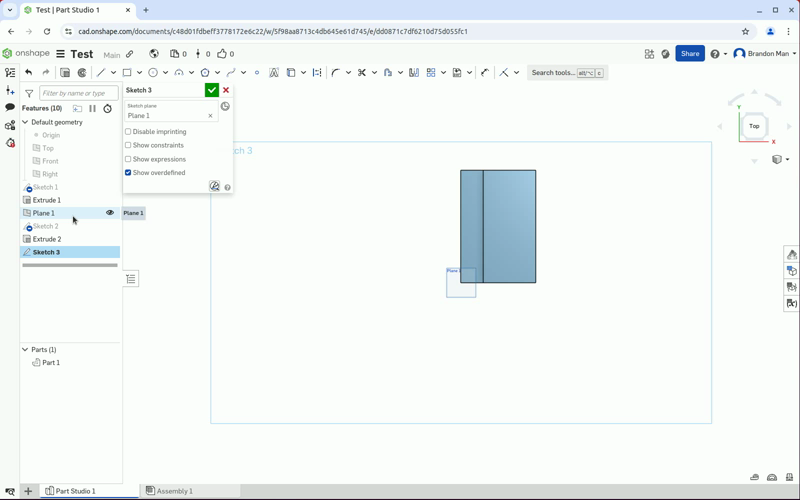
mouse_move(73, 352)
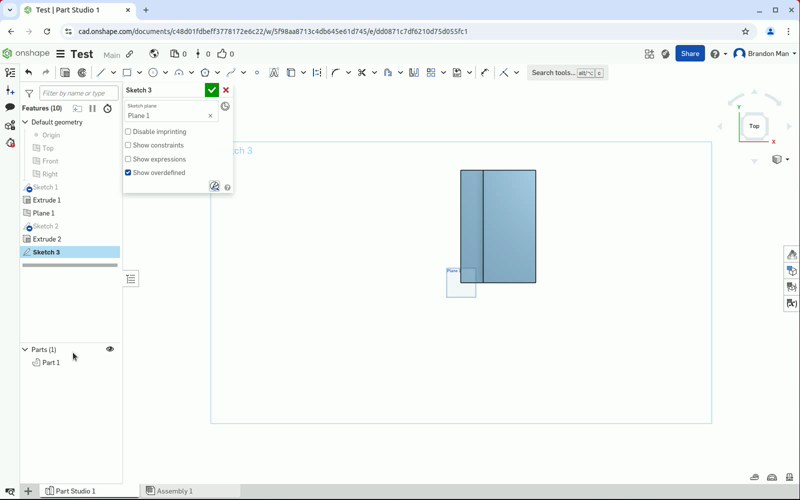
key(y)
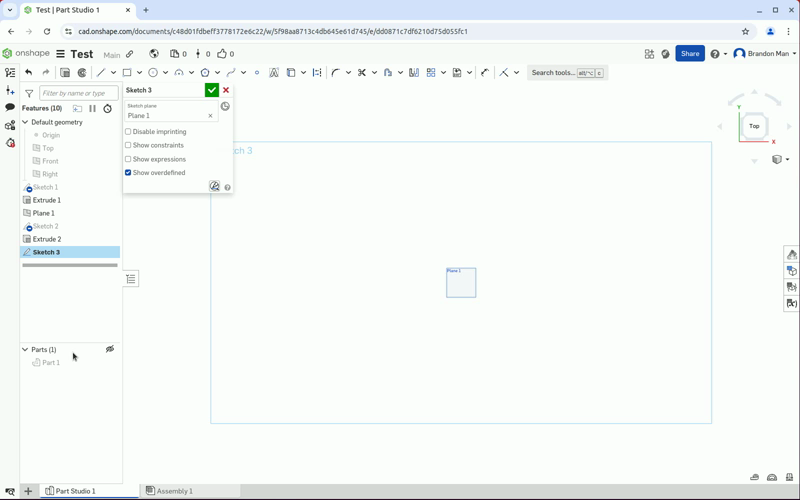
key(c)
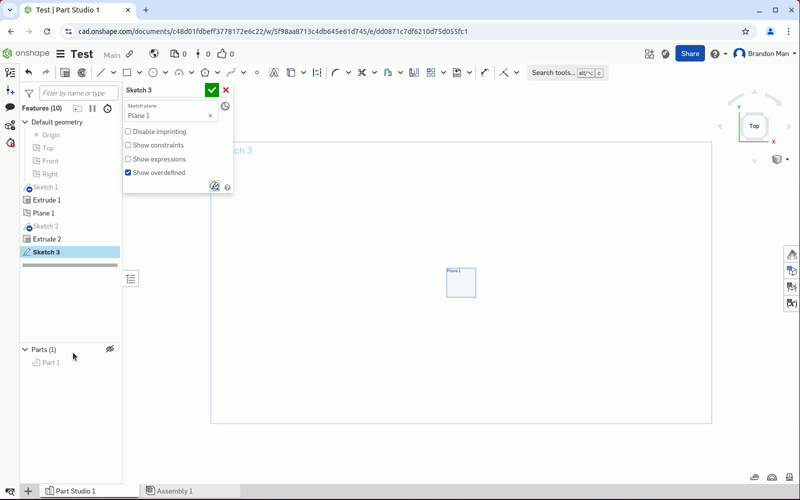
key_down(shift)
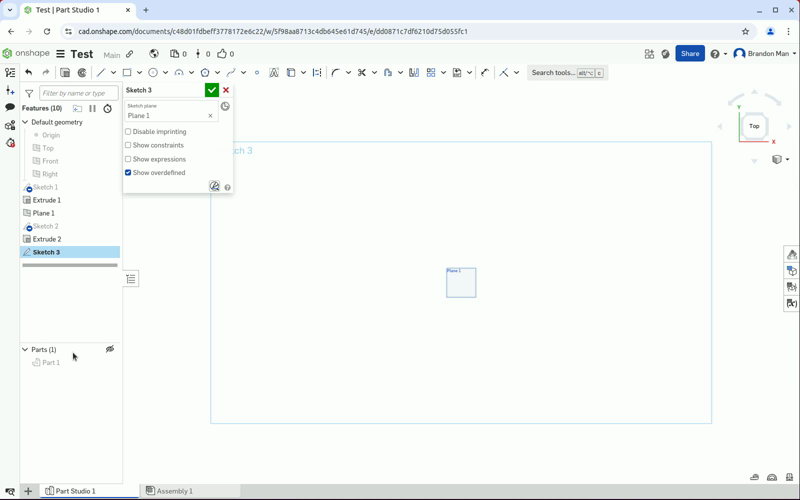
mouse_move(510, 226)
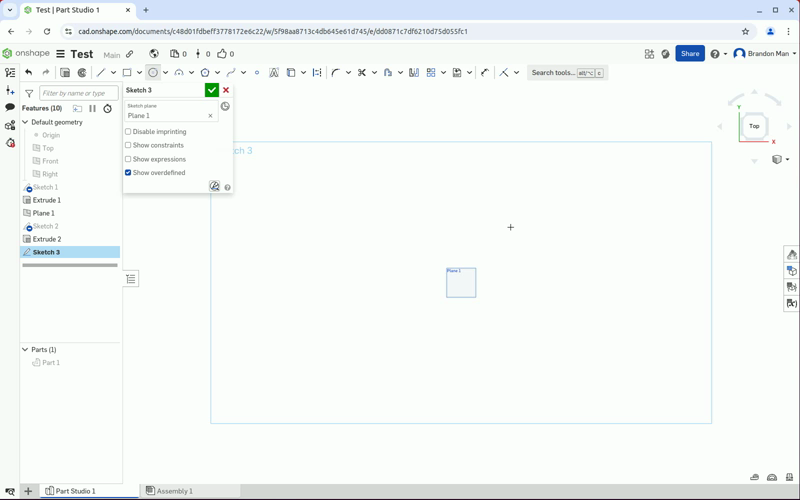
click(510, 226)
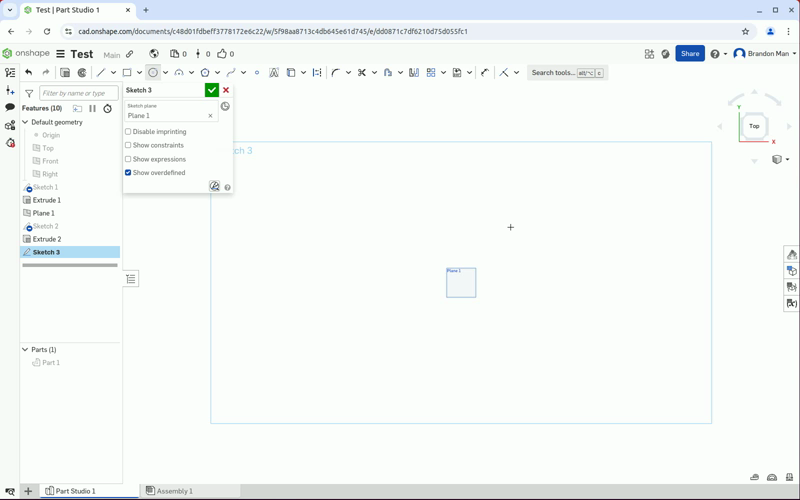
key_up(shift)
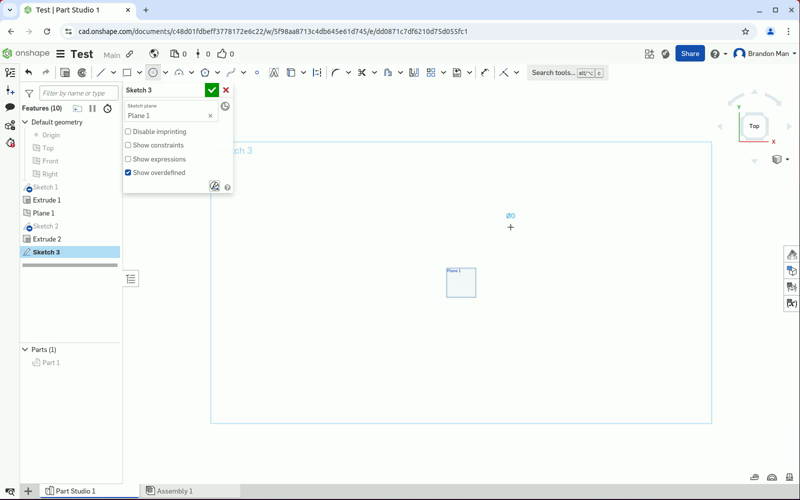
mouse_move(526, 226)
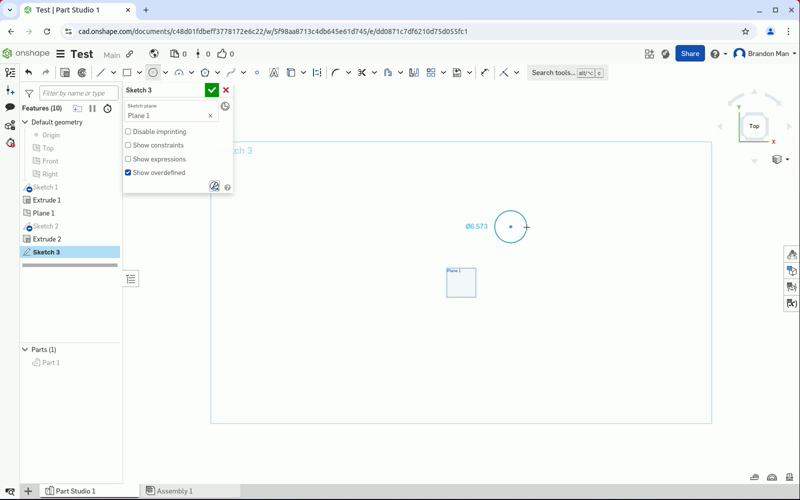
click(526, 226)
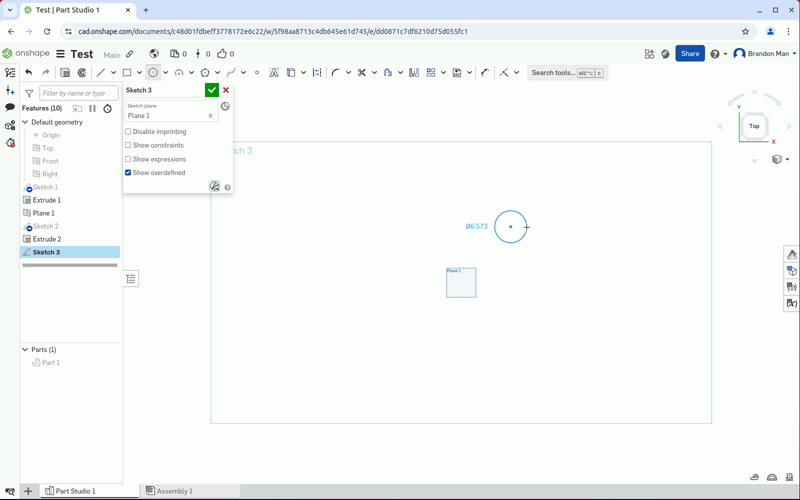
key(esc)
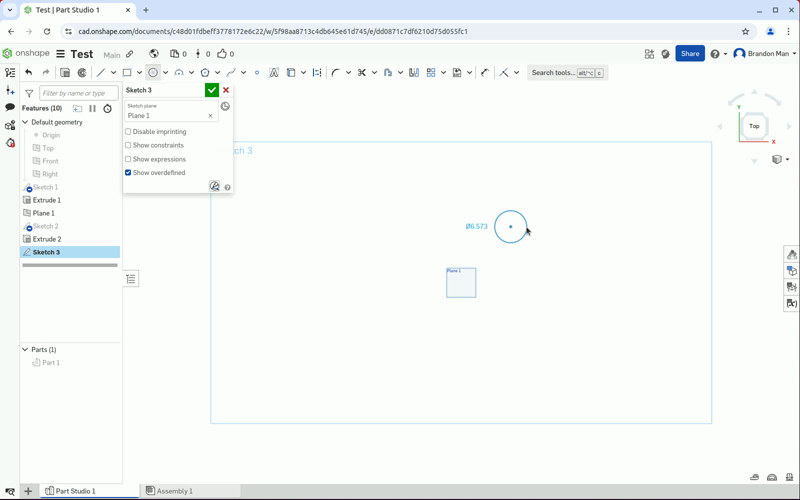
mouse_move(512, 224)
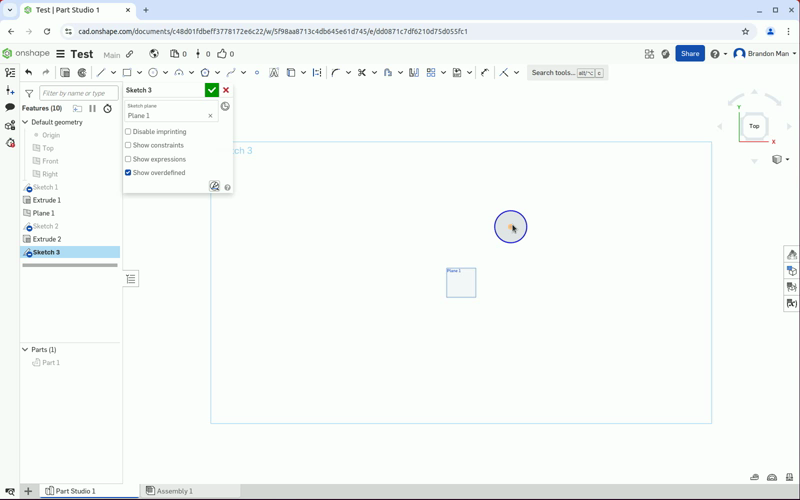
scroll(6)
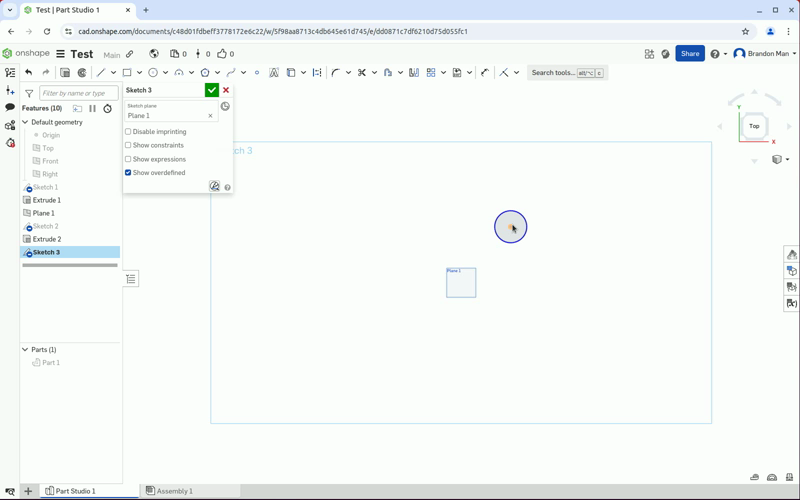
scroll(6)
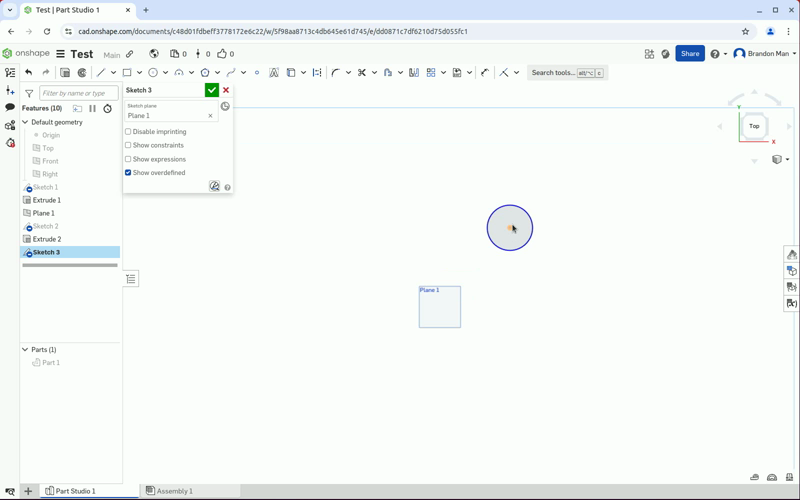
scroll(6)
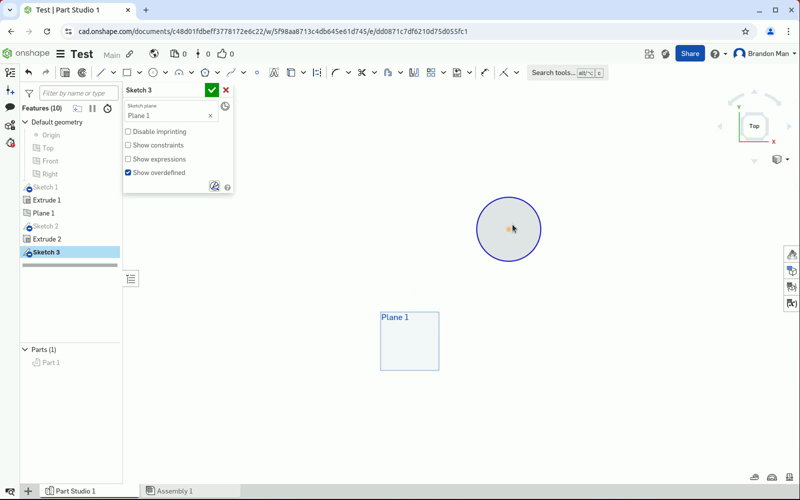
scroll(6)
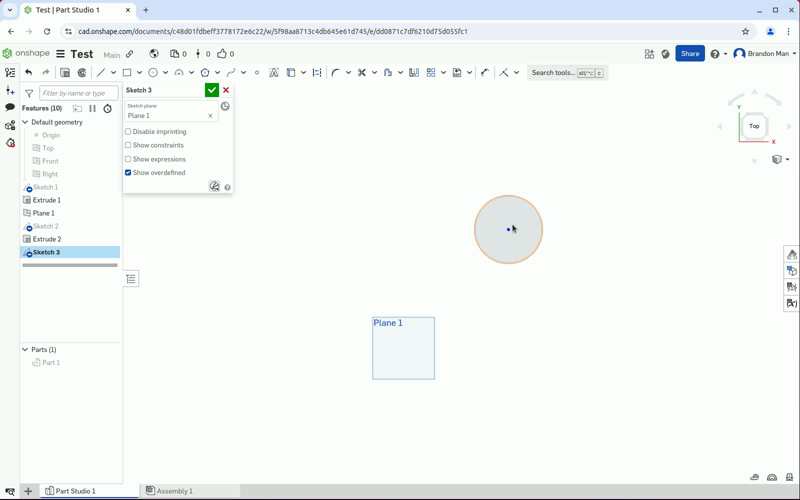
scroll(6)
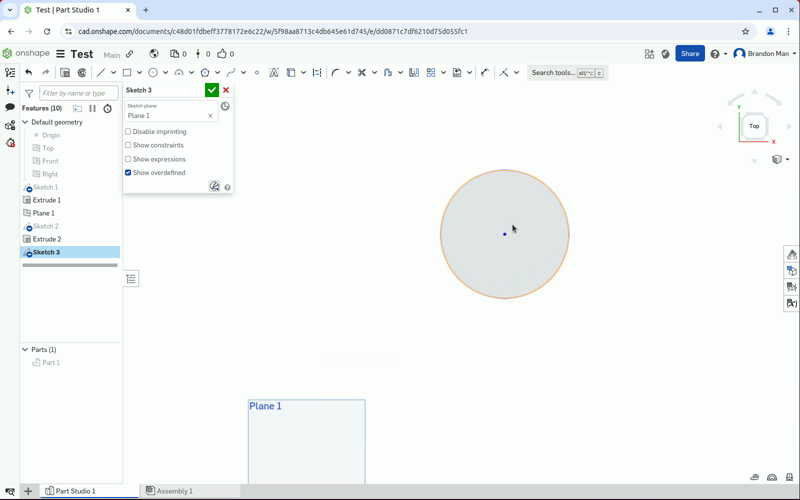
scroll(6)
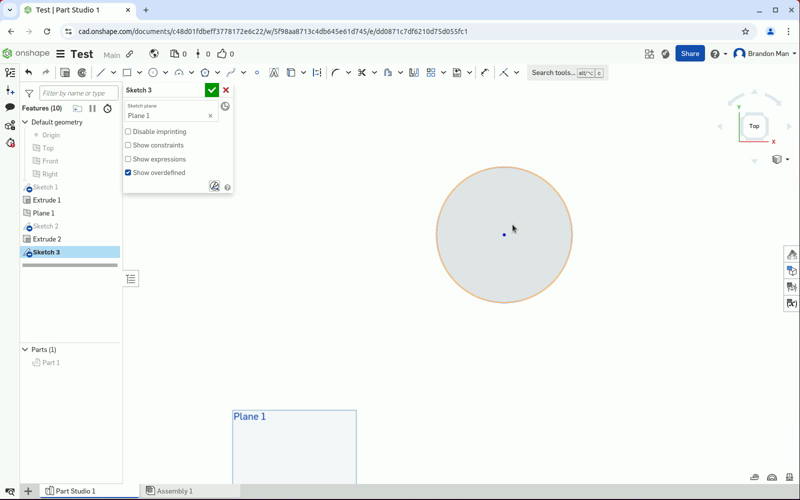
scroll(6)
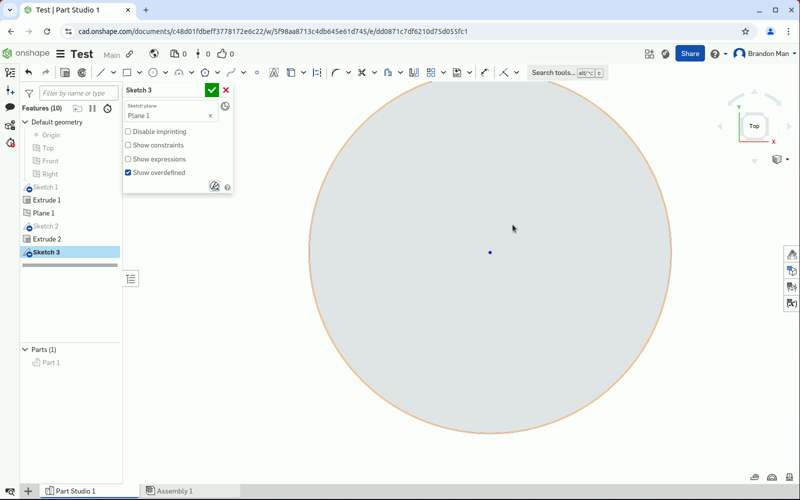
click(512, 224)
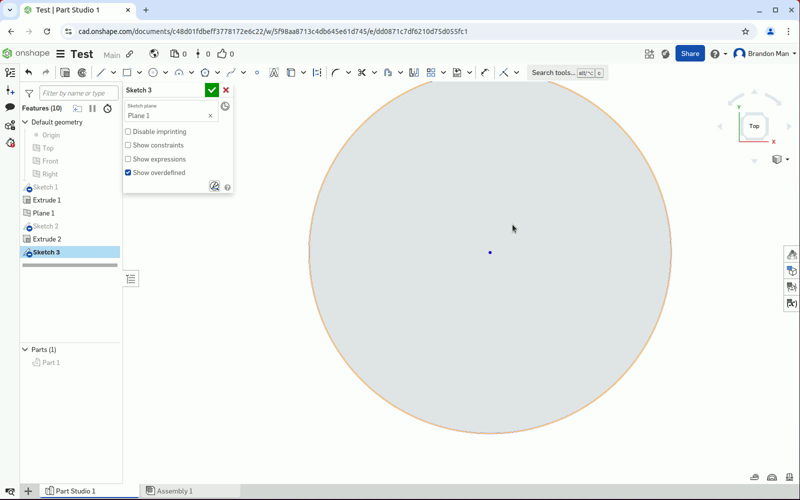
scroll(-6)
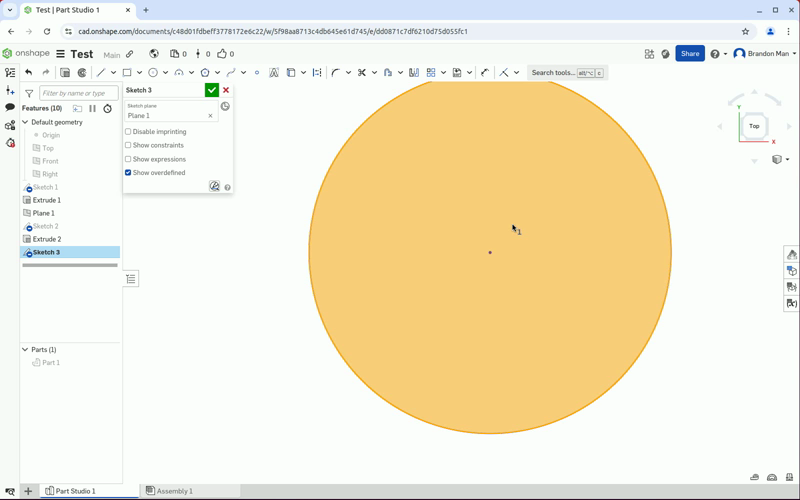
scroll(-6)
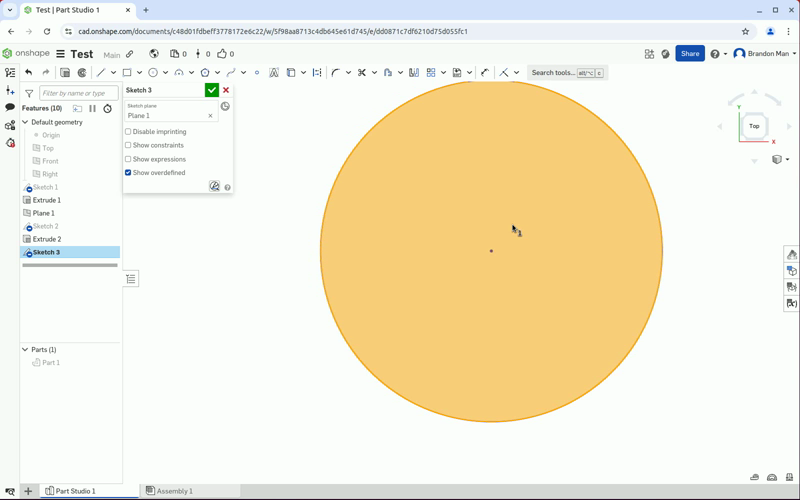
scroll(-6)
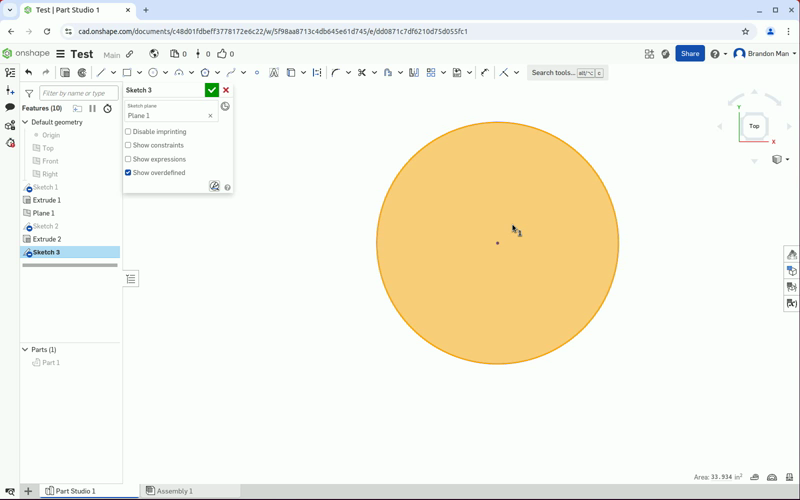
scroll(-6)
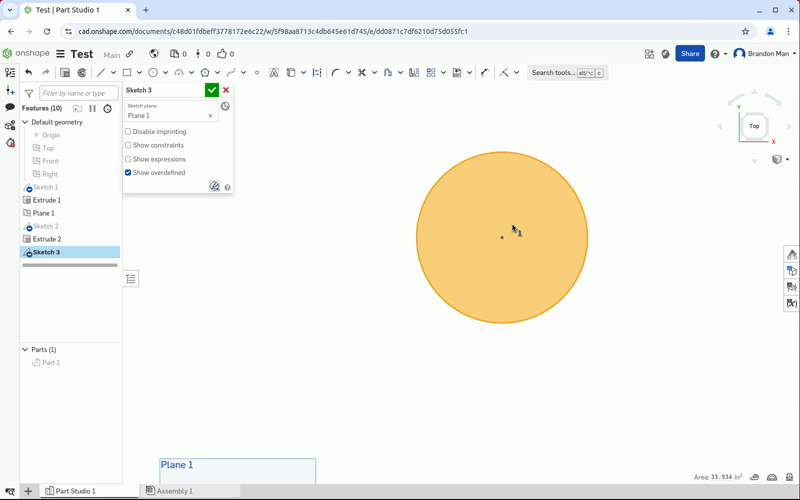
scroll(-6)
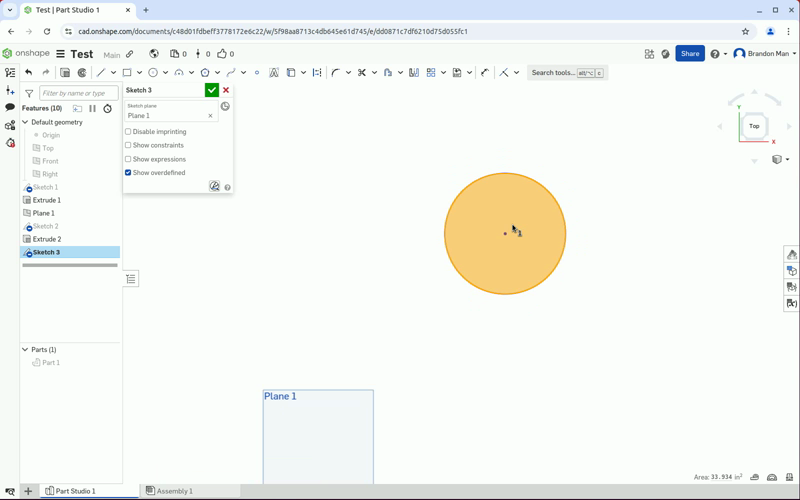
scroll(-6)
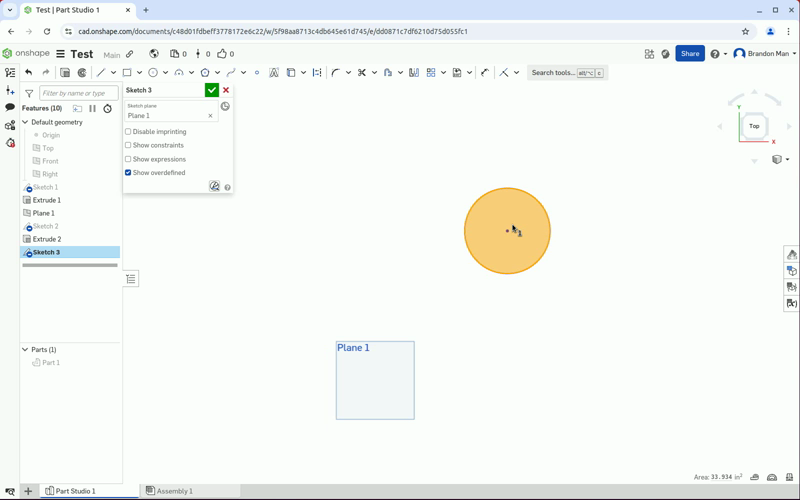
scroll(-6)
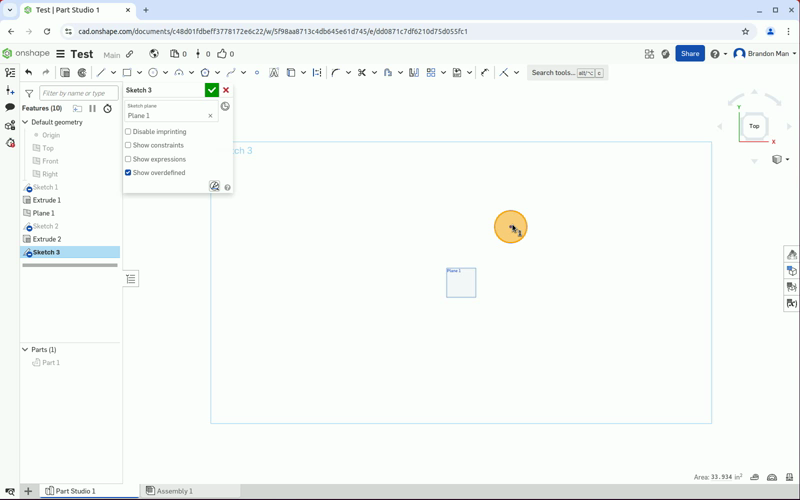
mouse_move(73, 352)
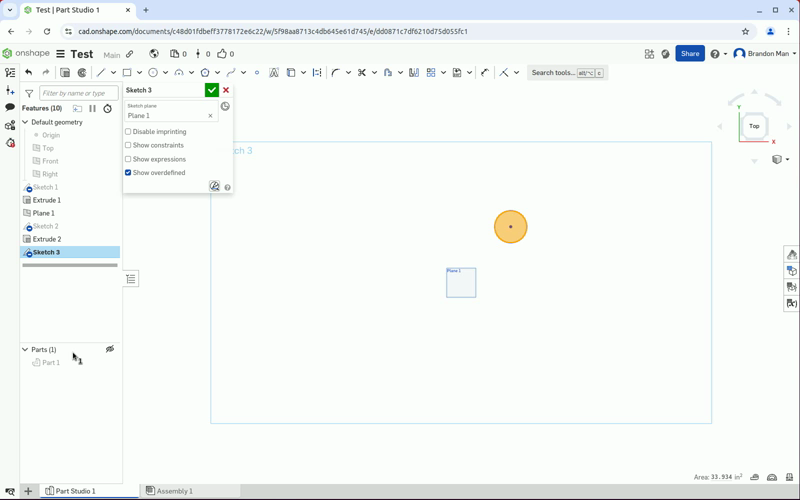
key(shift+y)
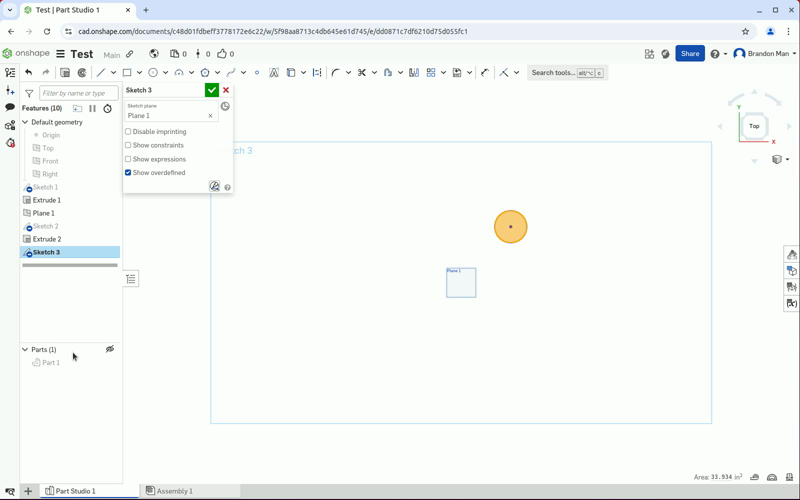
key(shift+e)
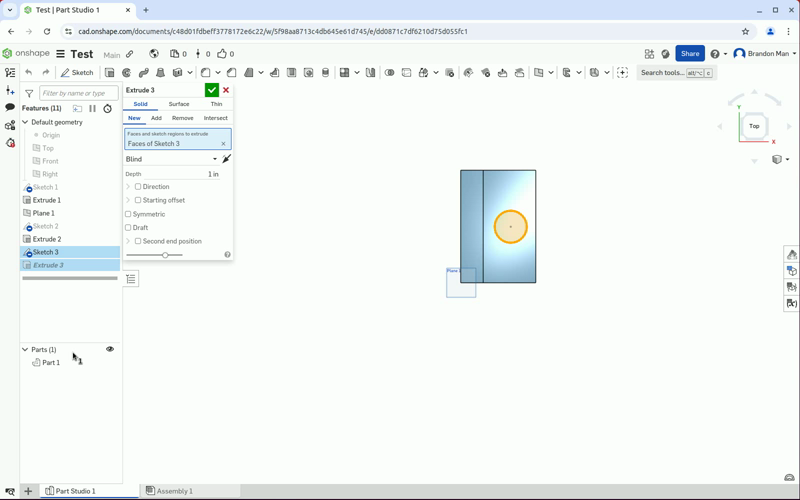
mouse_move(143, 106)
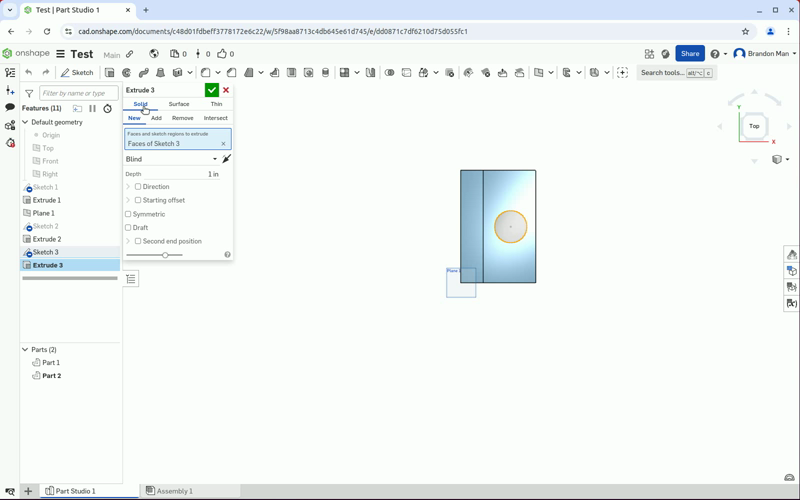
click(143, 106)
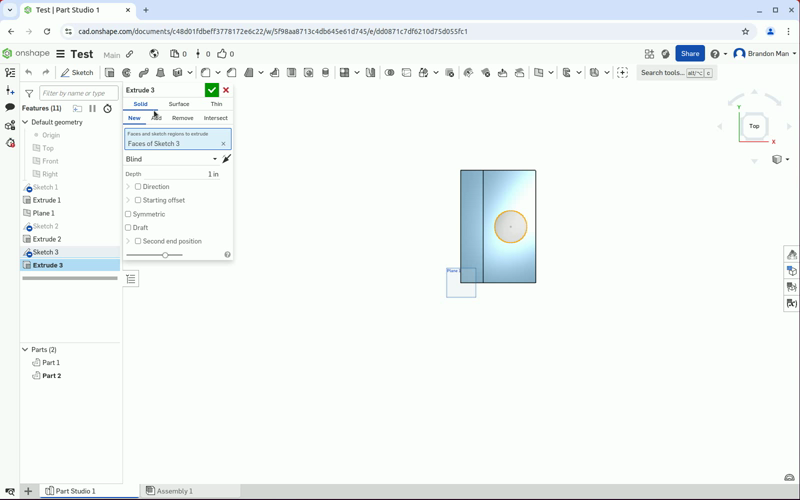
mouse_move(186, 120)
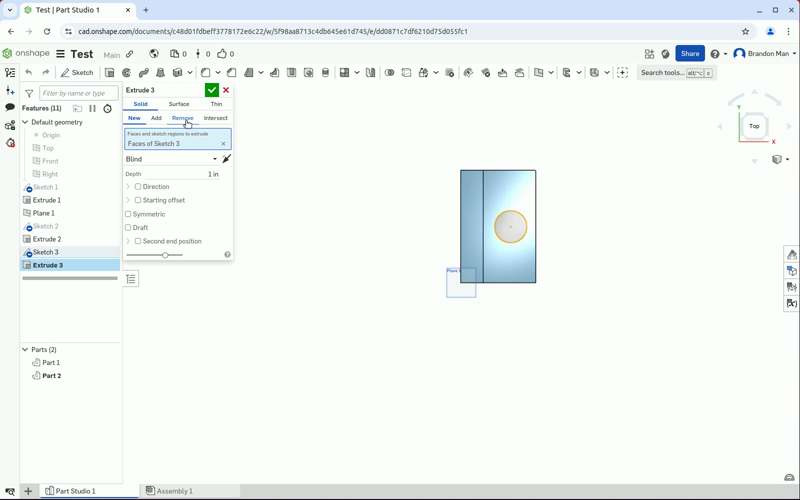
click(186, 120)
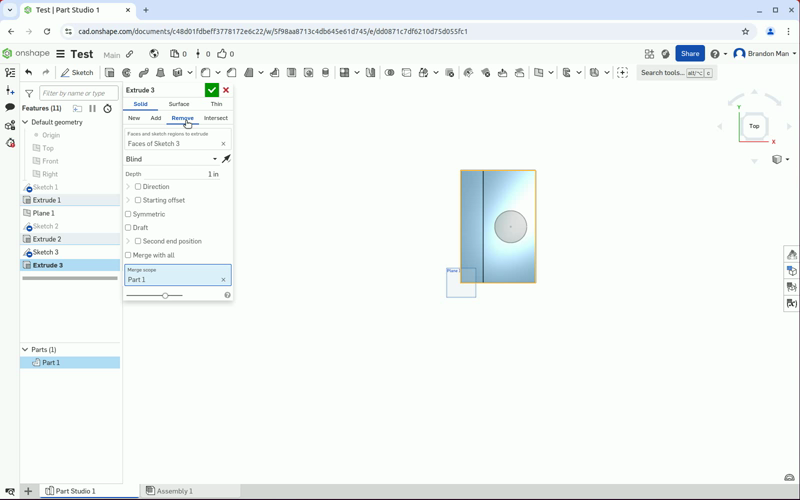
key(tab, 4)
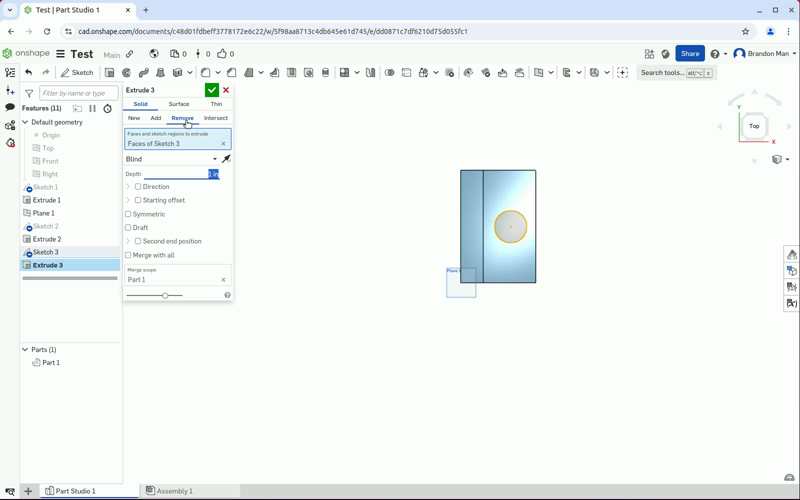
text(30.811)
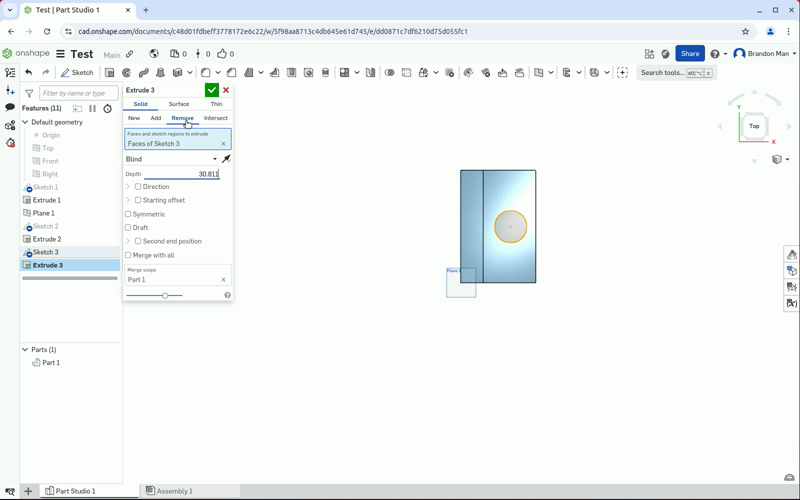
key(tab, 6)
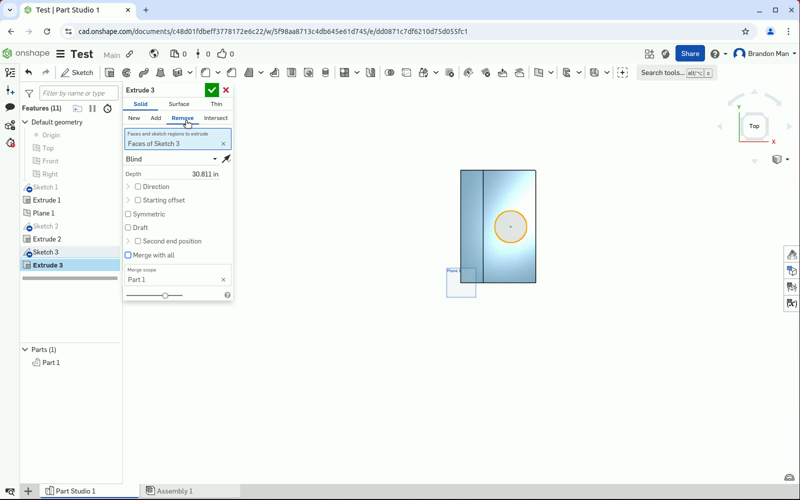
key(space)
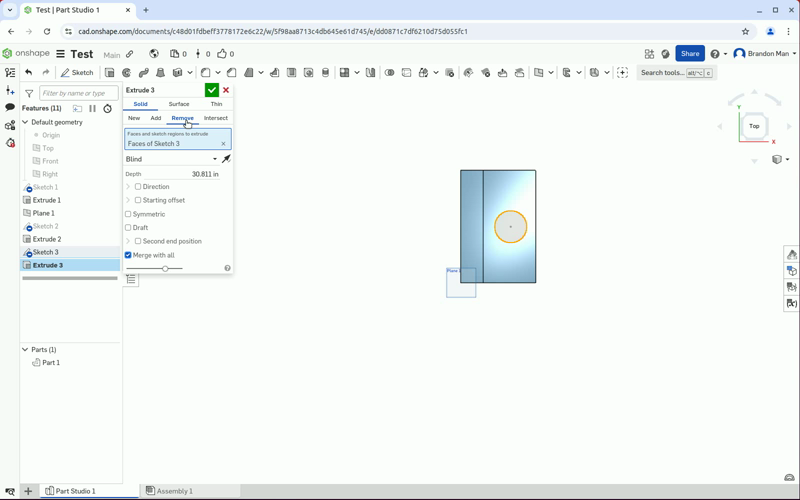
key(enter)
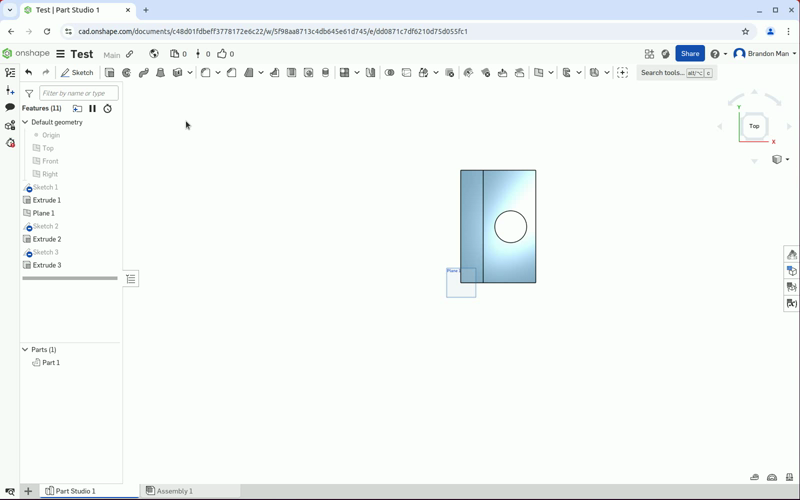
key(shift+h)
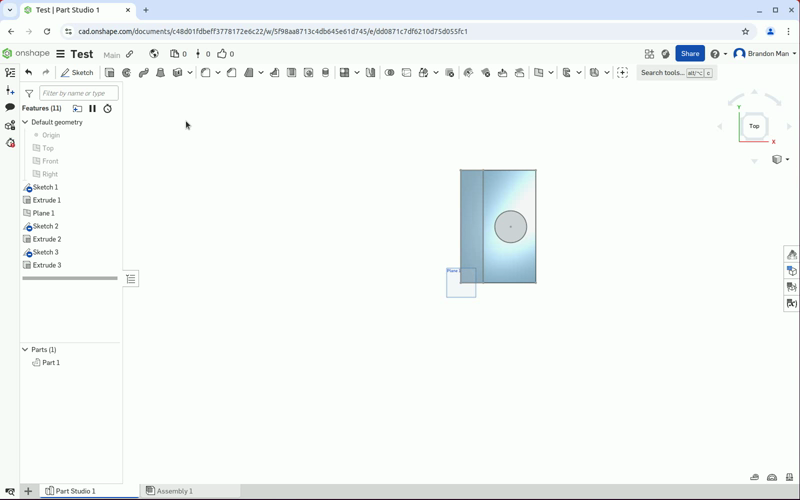
key(shift+h)
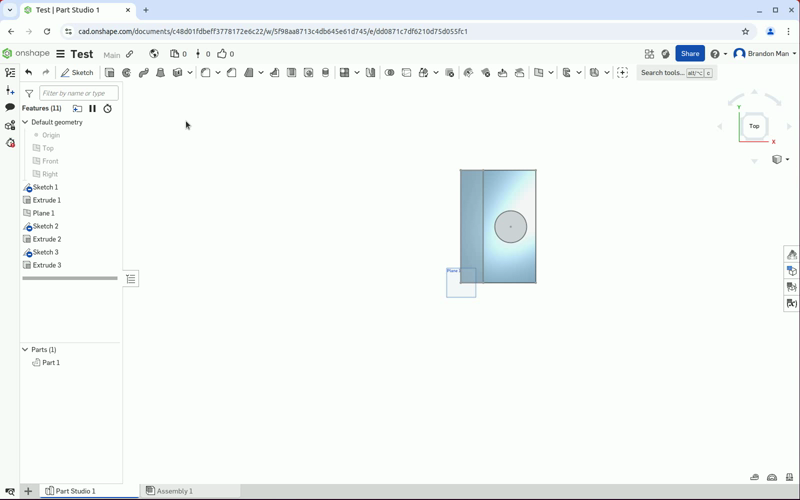
key(shift+7)
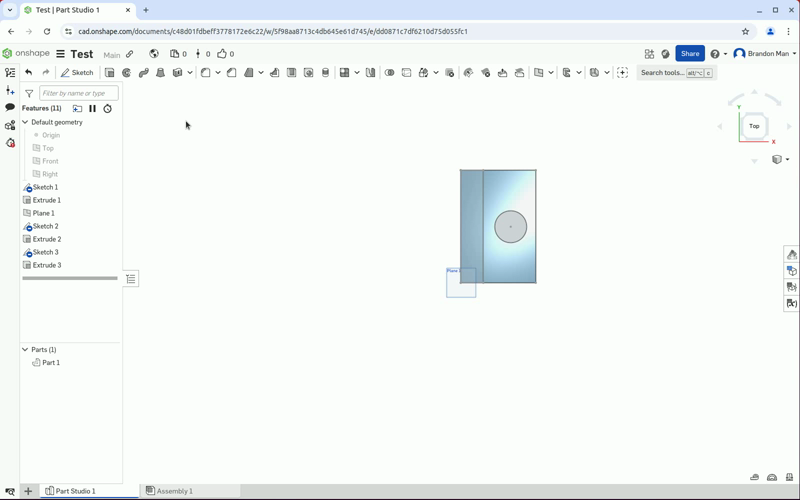
key(up, 3)
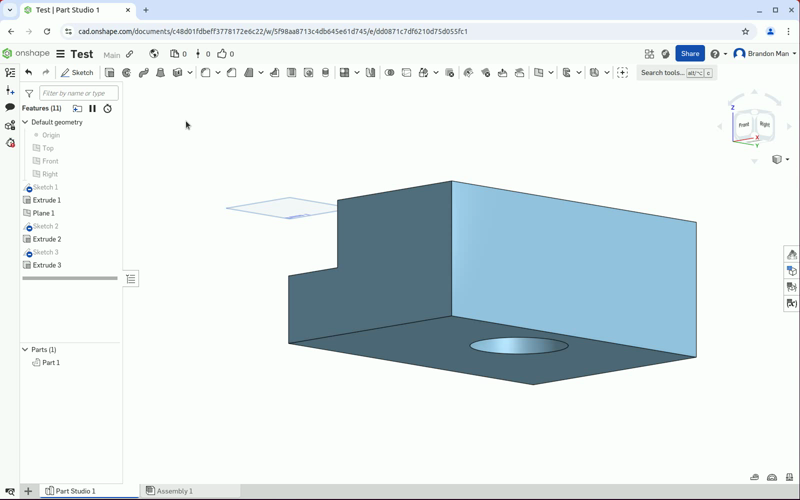
key(left, 3)
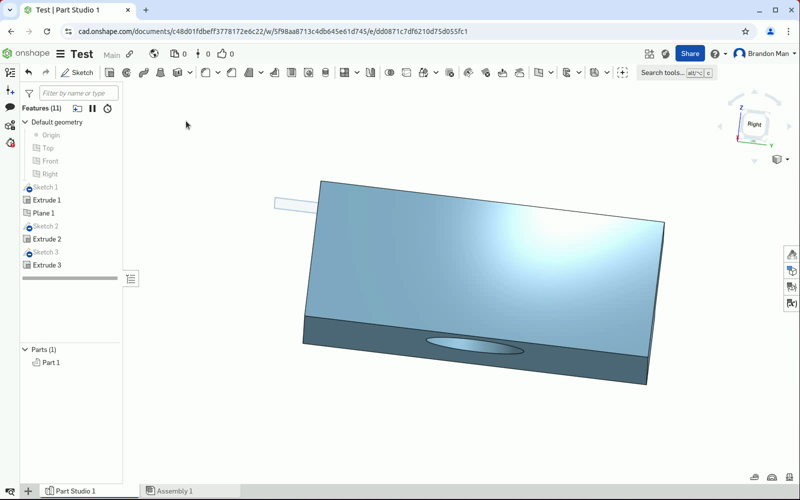
key(right, 3)
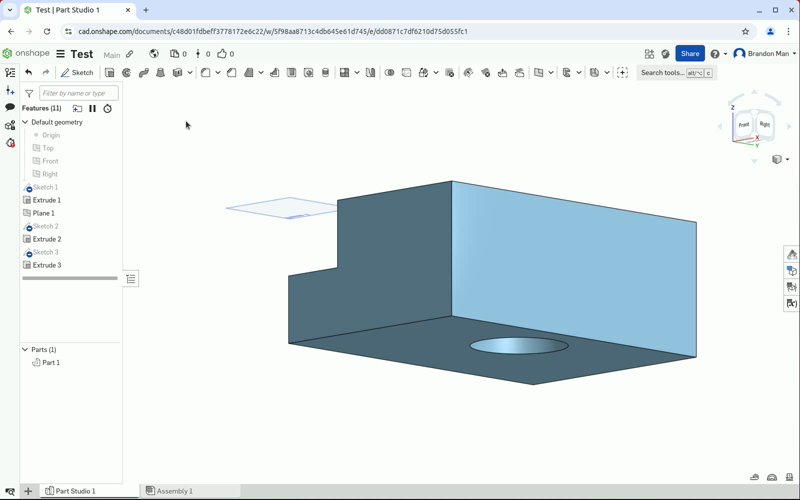
key(down, 3)
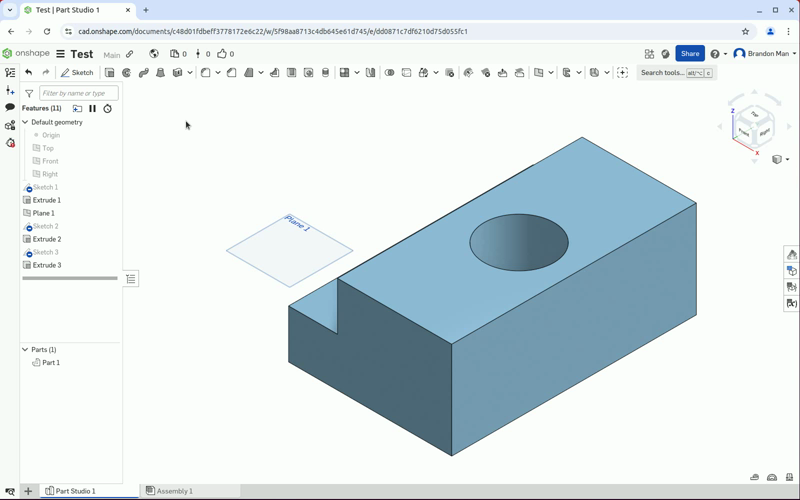
mouse_move(73, 189)
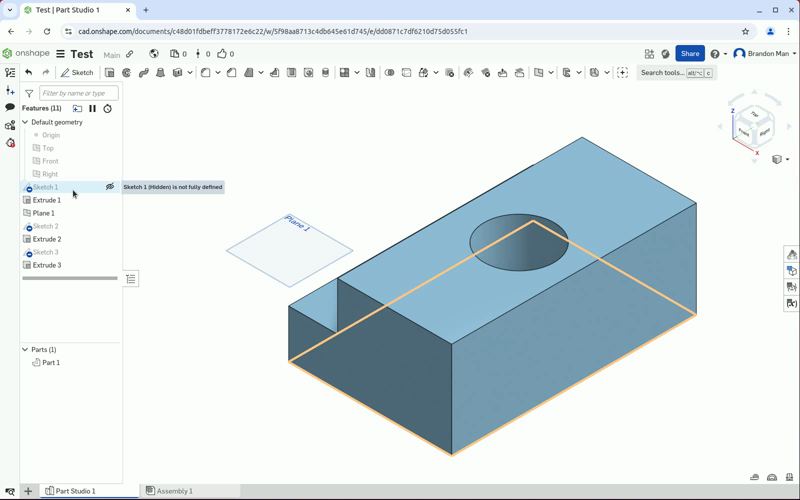
click(73, 189)